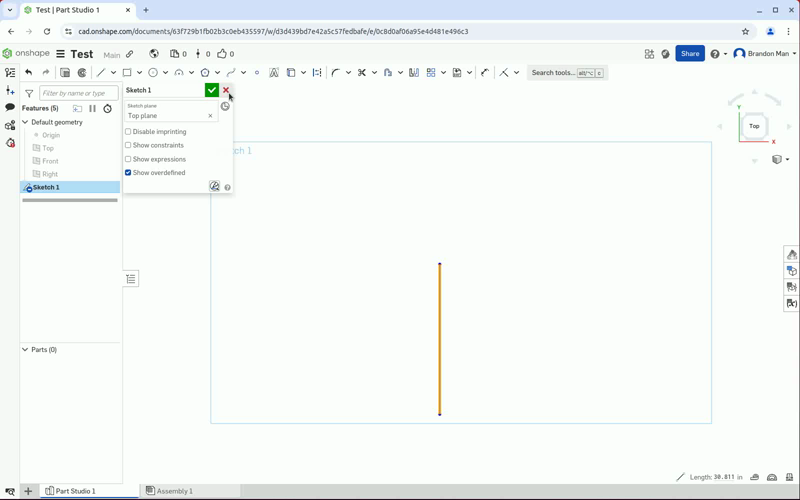
key(shift+h)
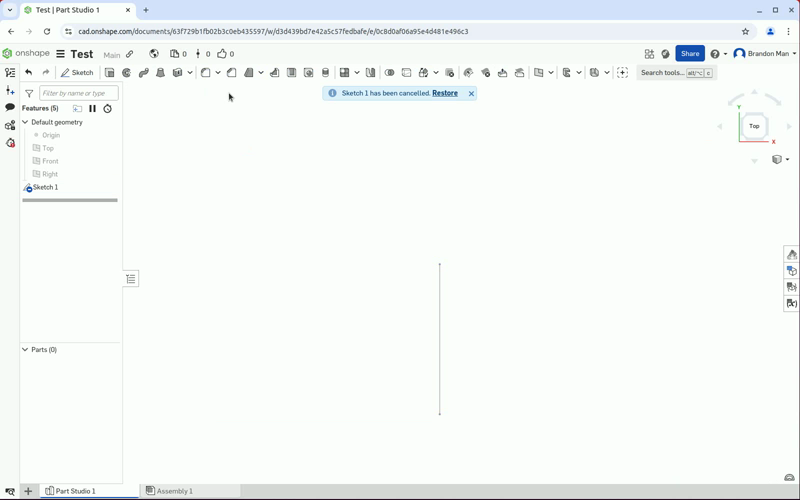
key(shift+s)
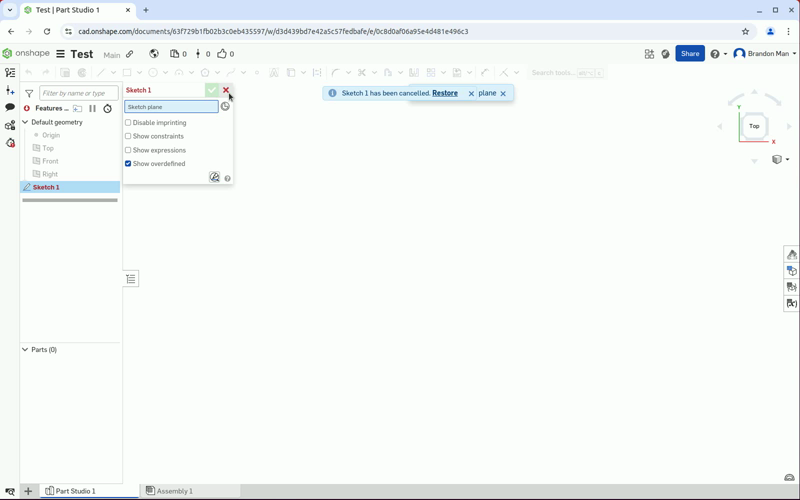
mouse_move(73, 150)
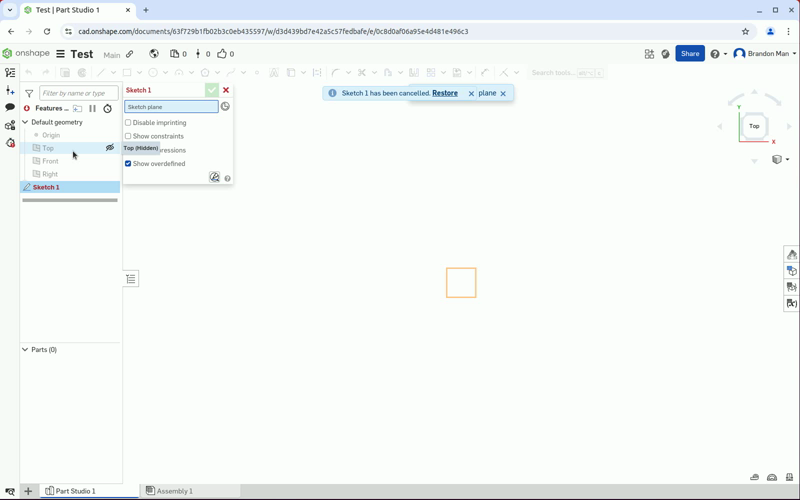
click(73, 150)
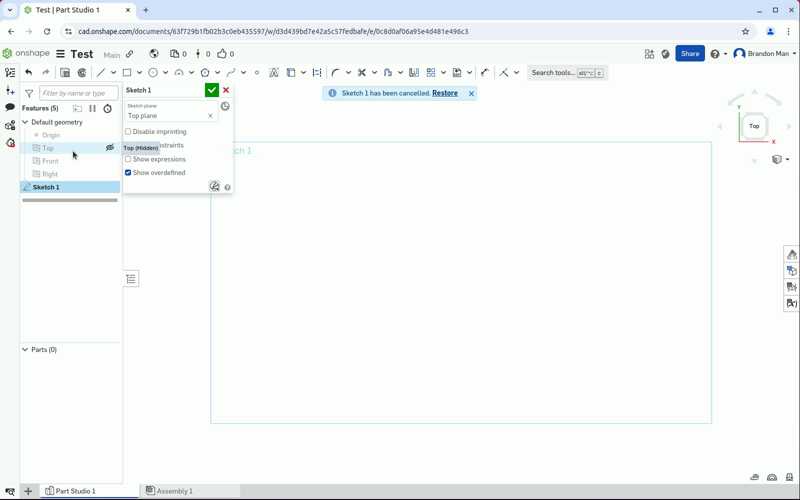
mouse_move(73, 352)
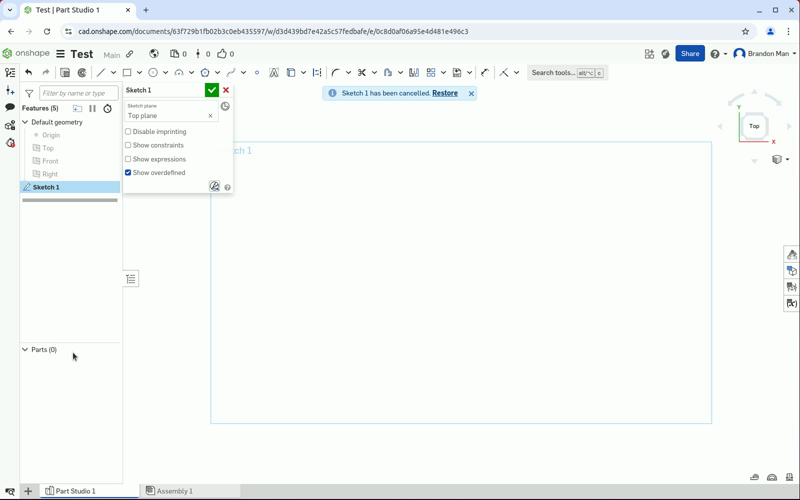
key(y)
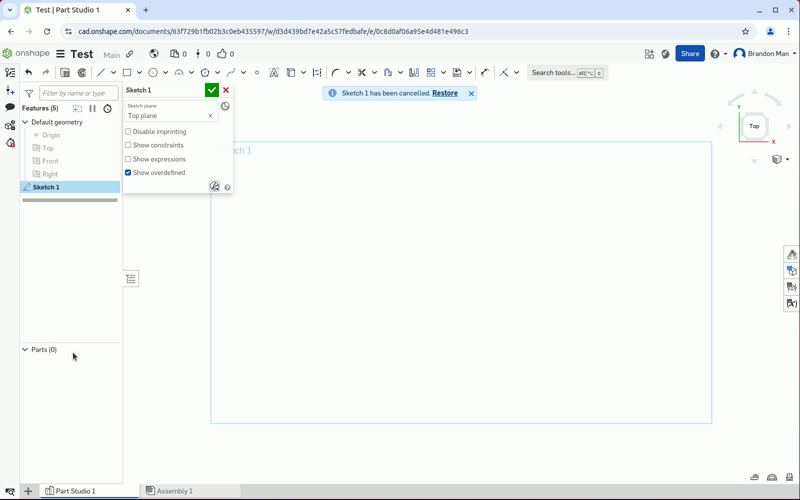
key(l)
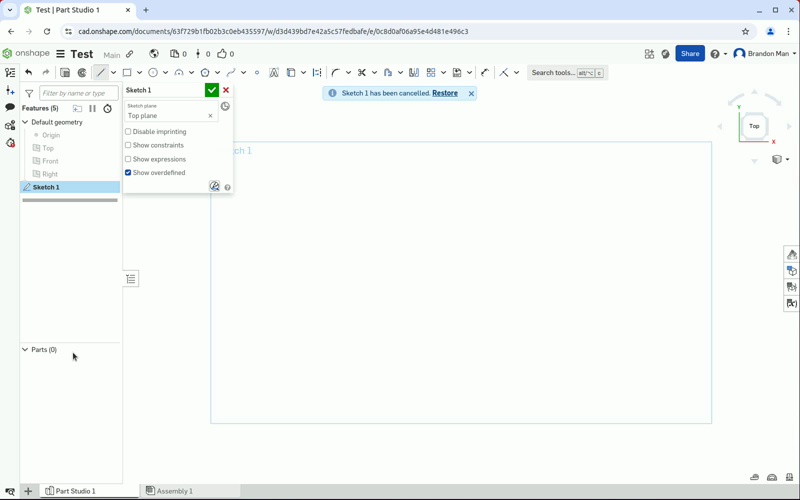
key_down(shift)
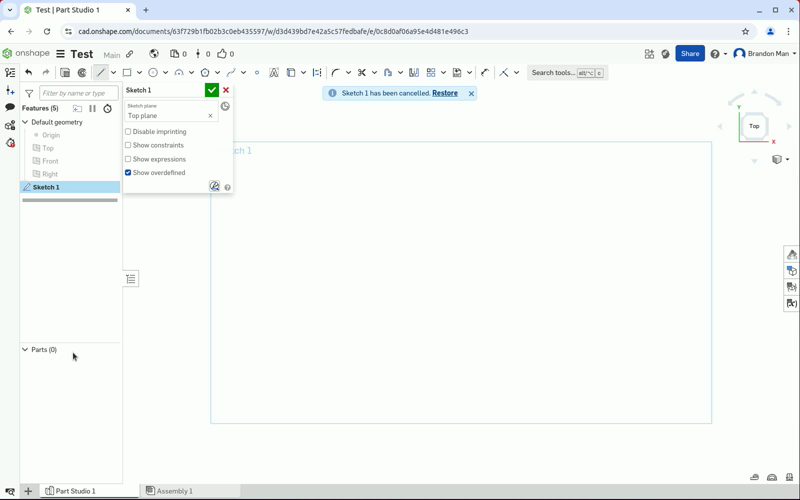
mouse_move(358, 353)
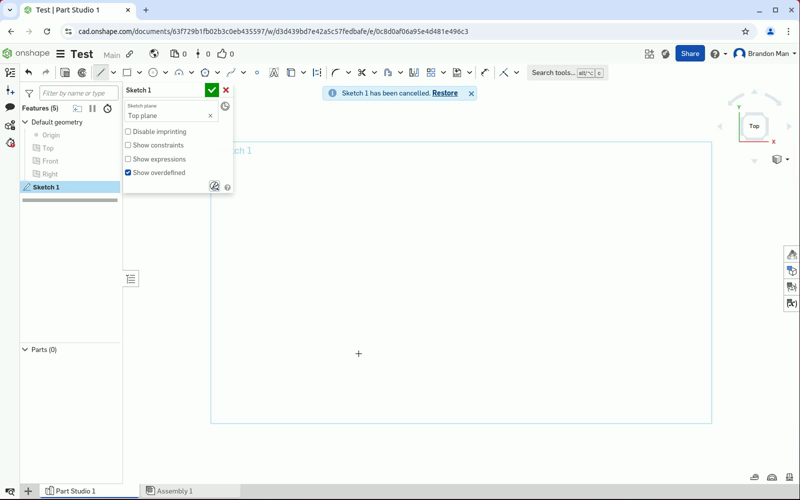
click(358, 353)
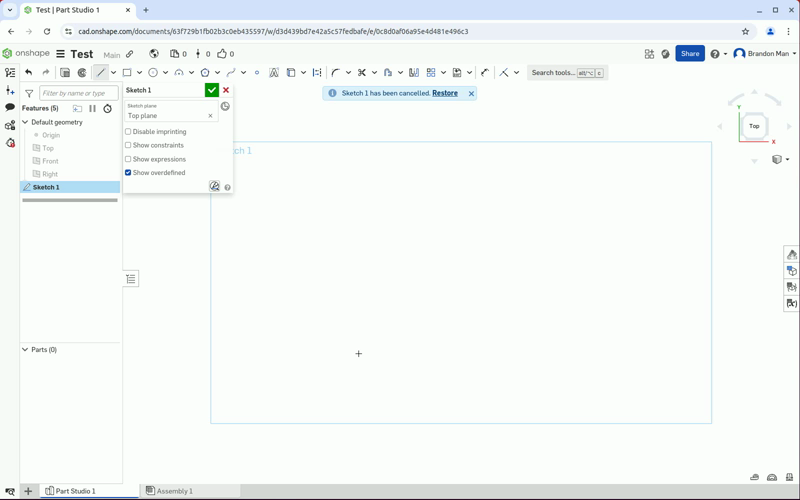
key_up(shift)
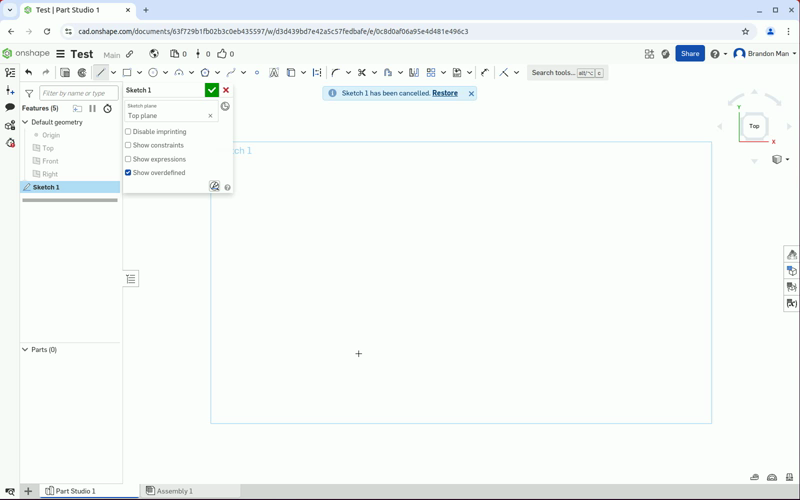
key_down(shift)
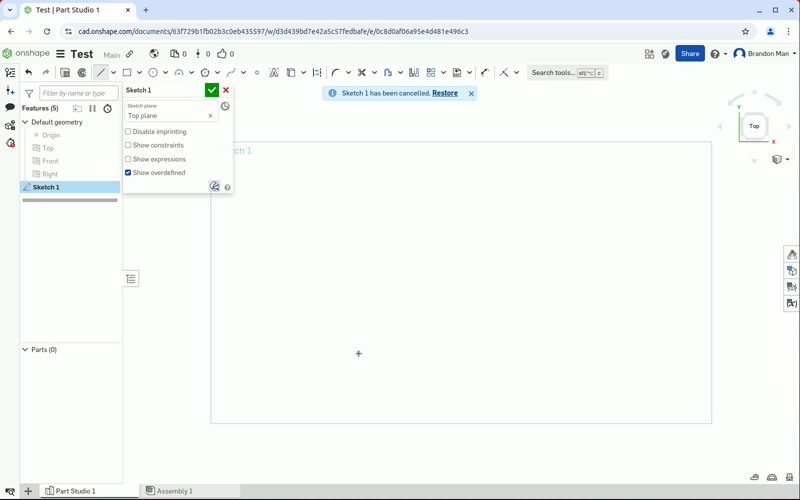
mouse_move(562, 353)
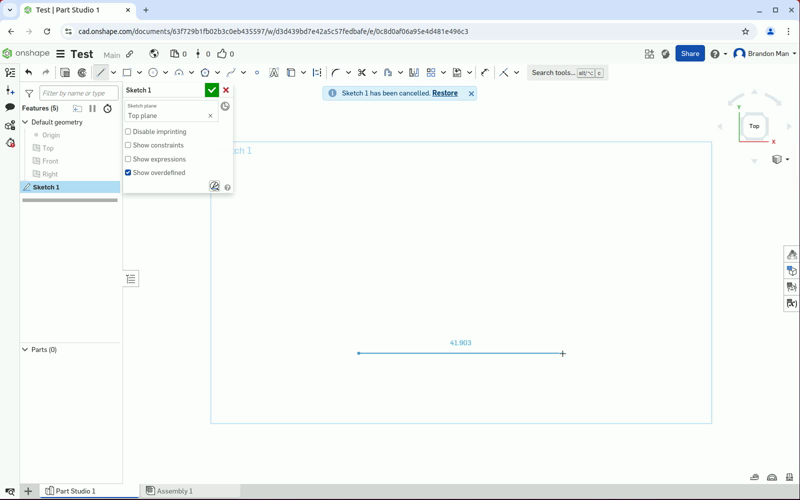
click(562, 353)
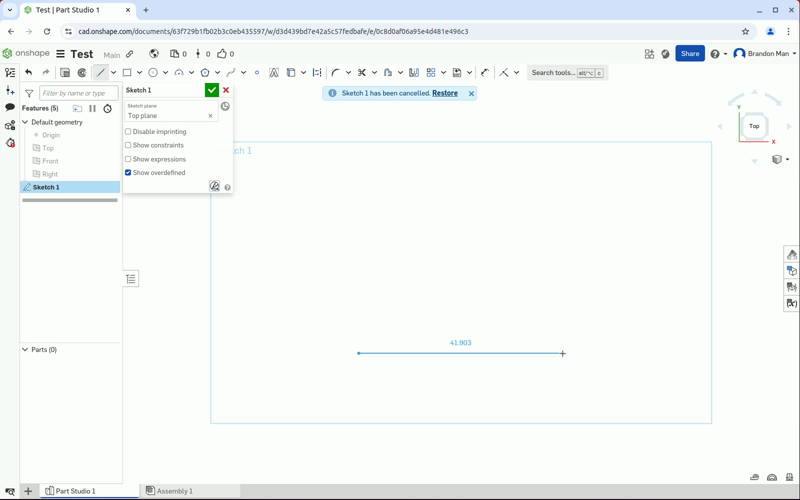
key_up(shift)
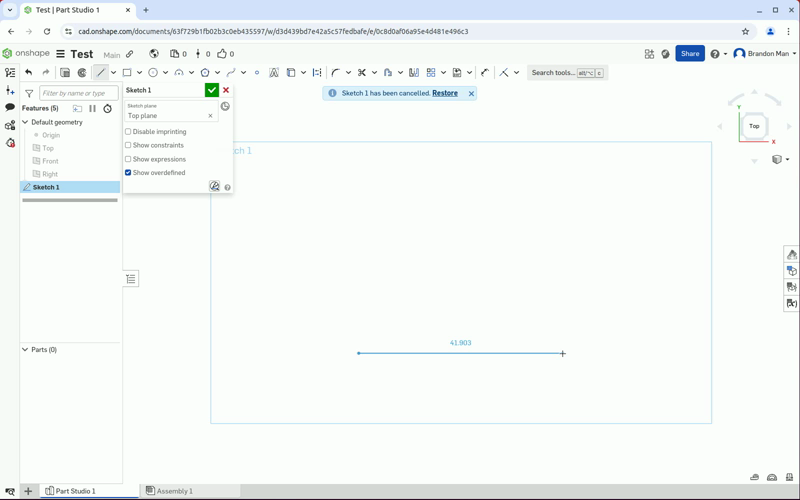
key_down(shift)
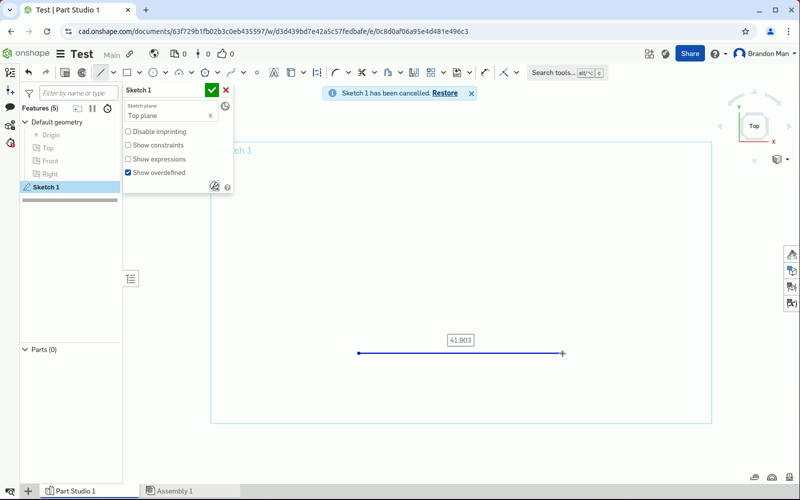
mouse_move(562, 213)
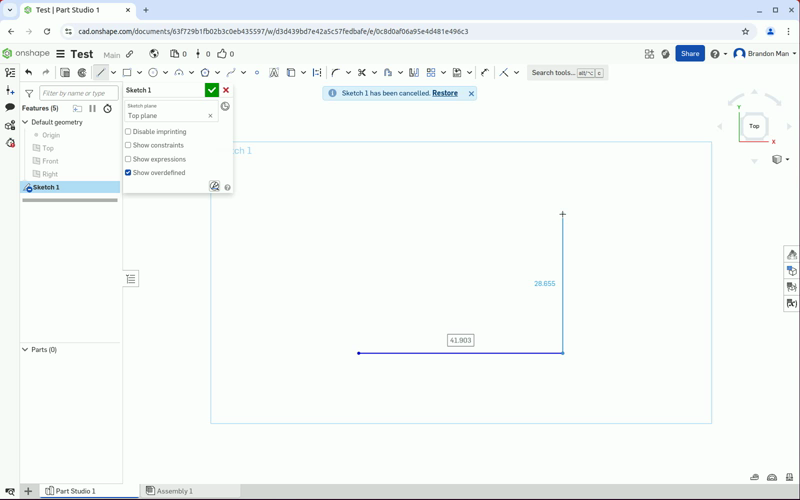
click(562, 213)
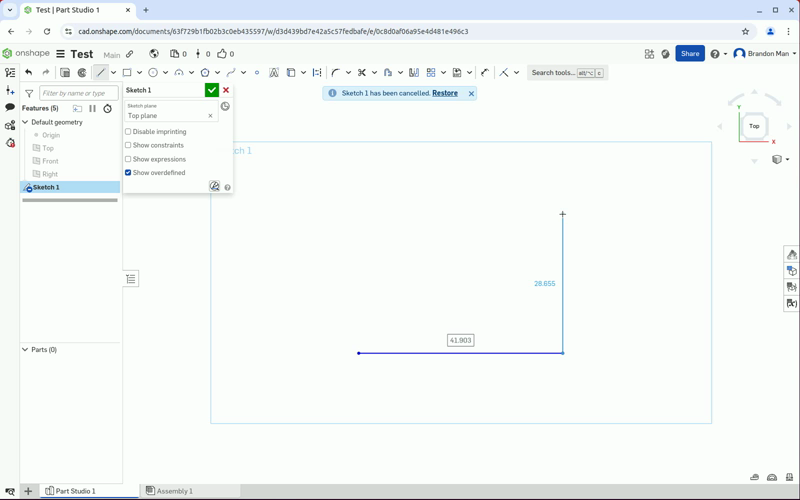
key_up(shift)
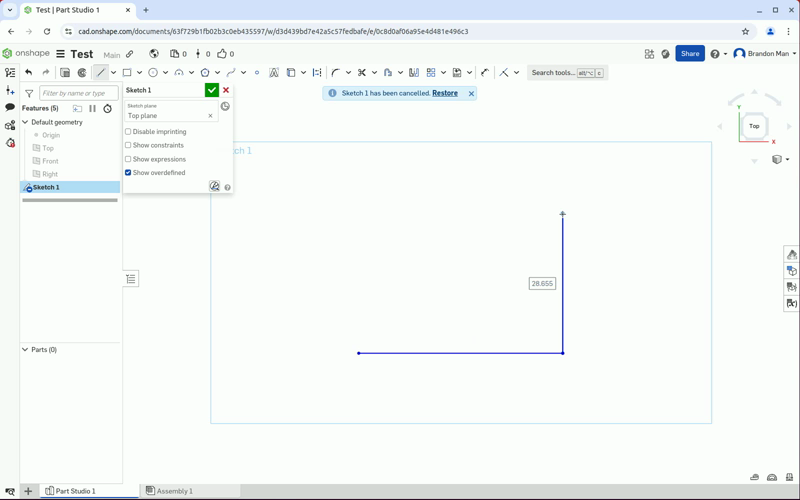
key_down(shift)
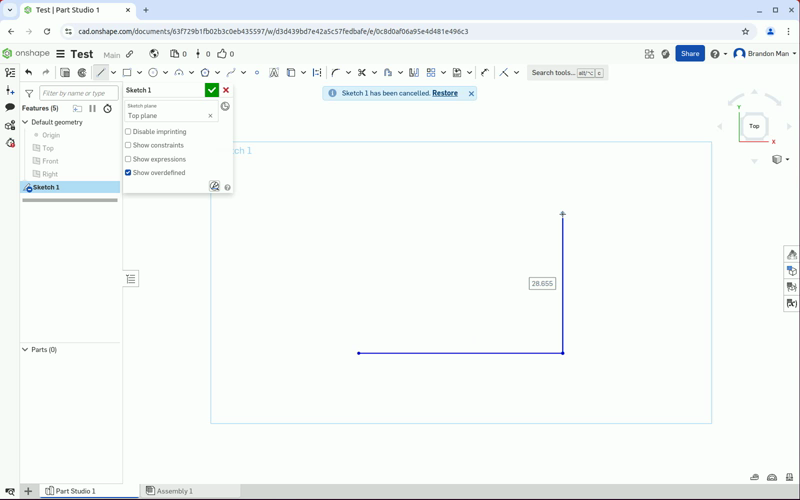
mouse_move(358, 213)
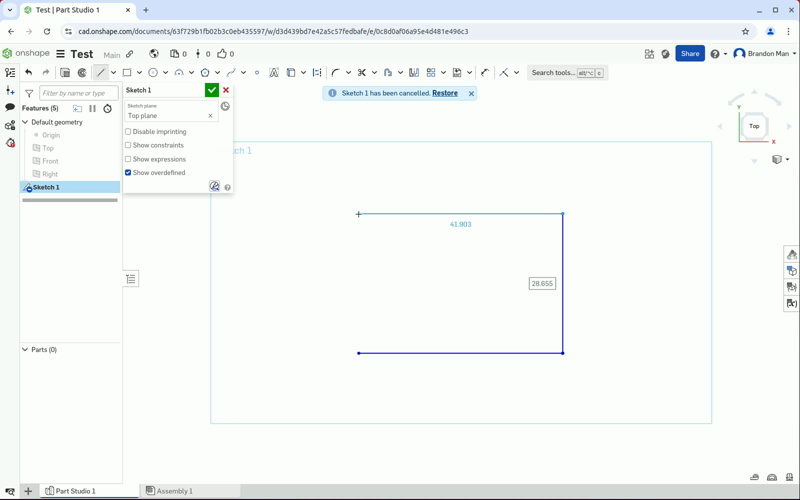
click(358, 213)
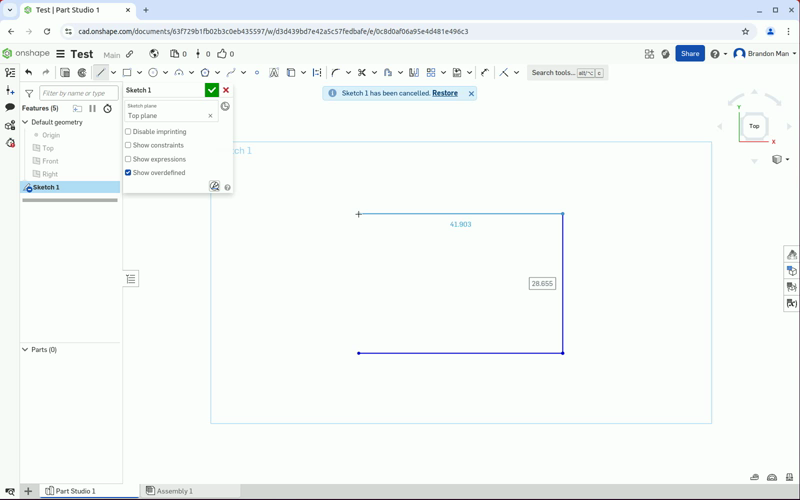
key_up(shift)
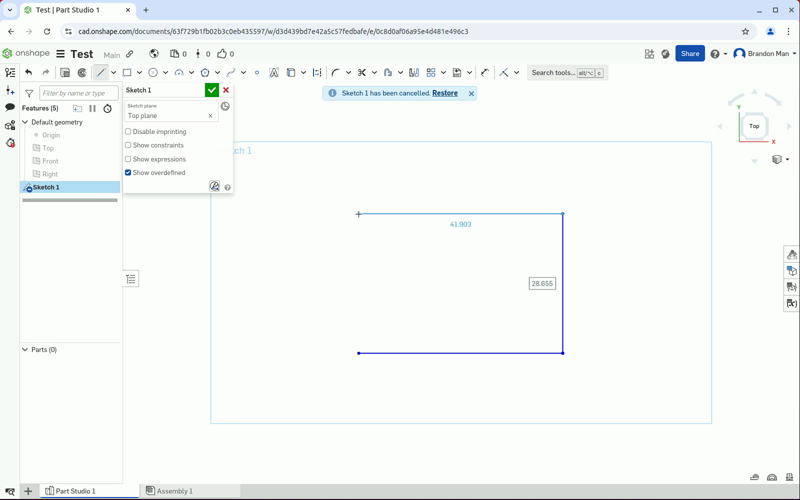
key_down(shift)
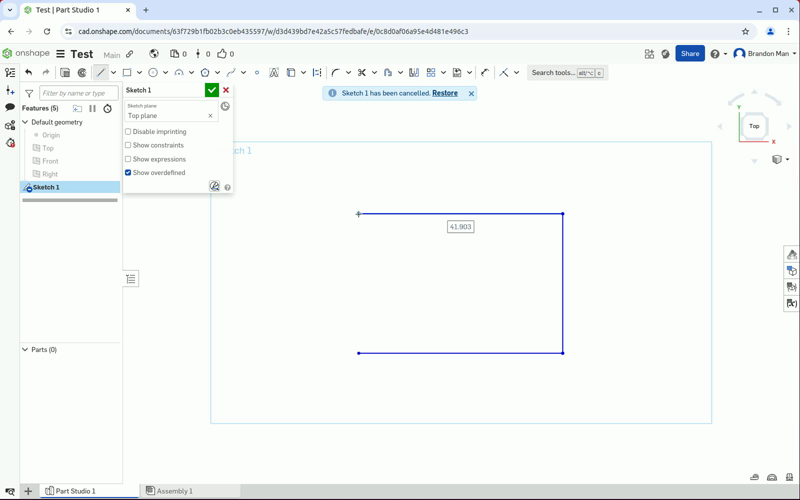
mouse_move(358, 353)
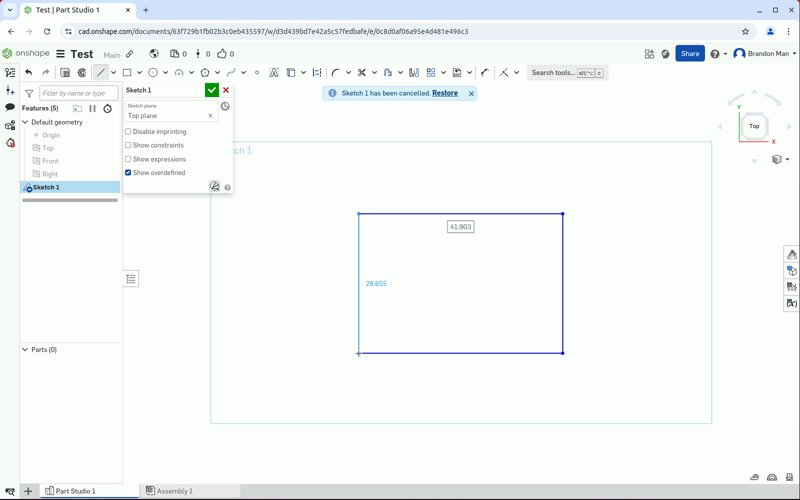
key_up(shift)
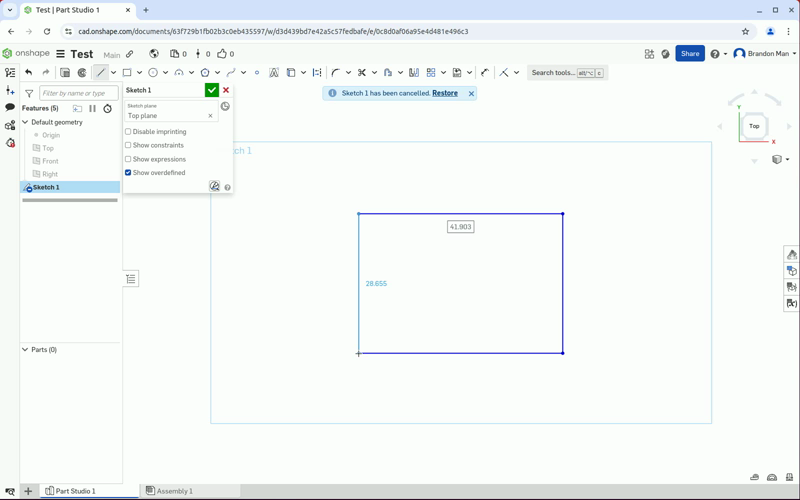
click(358, 353)
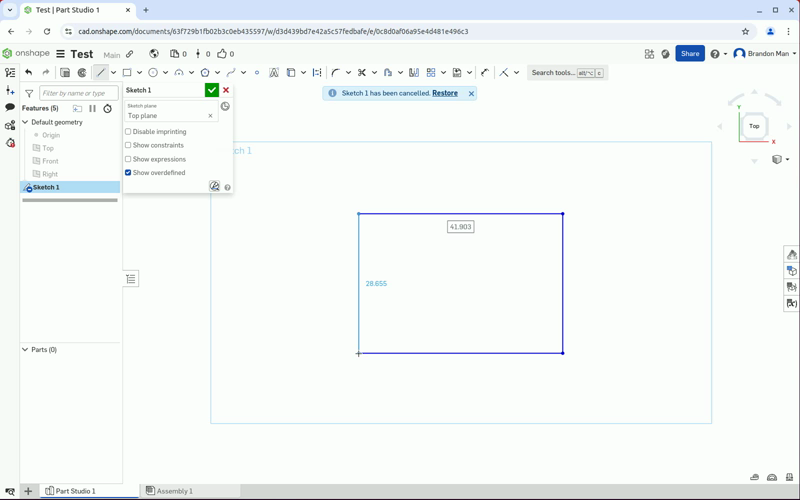
key(esc)
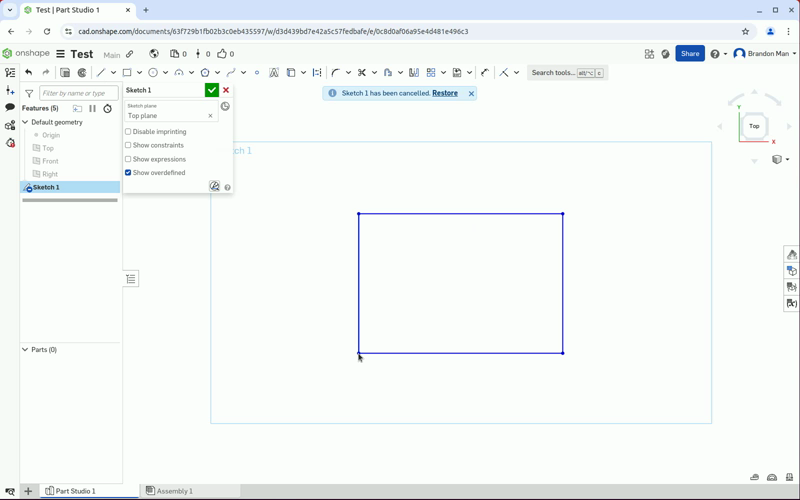
mouse_move(481, 235)
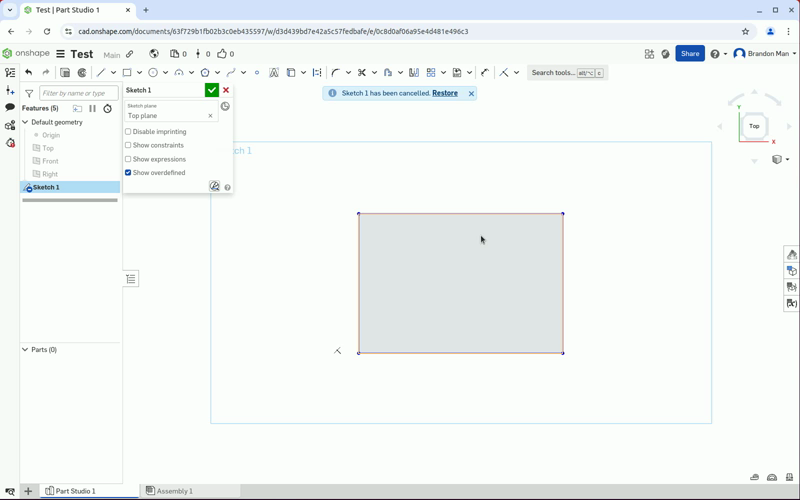
click(481, 235)
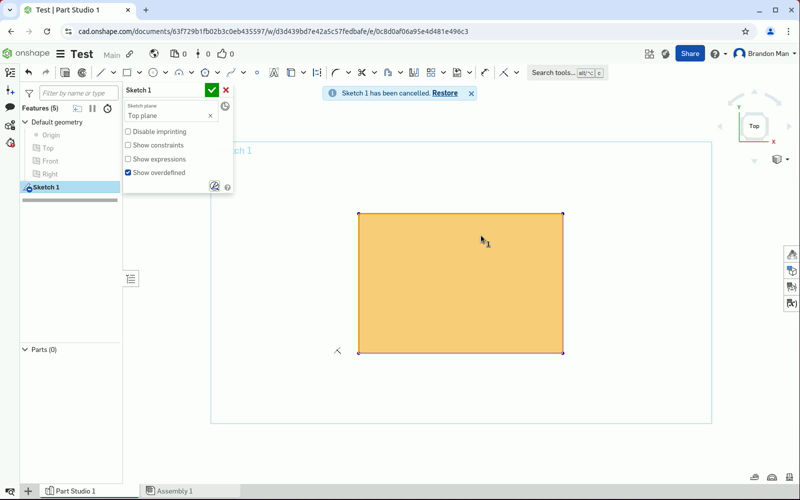
mouse_move(73, 352)
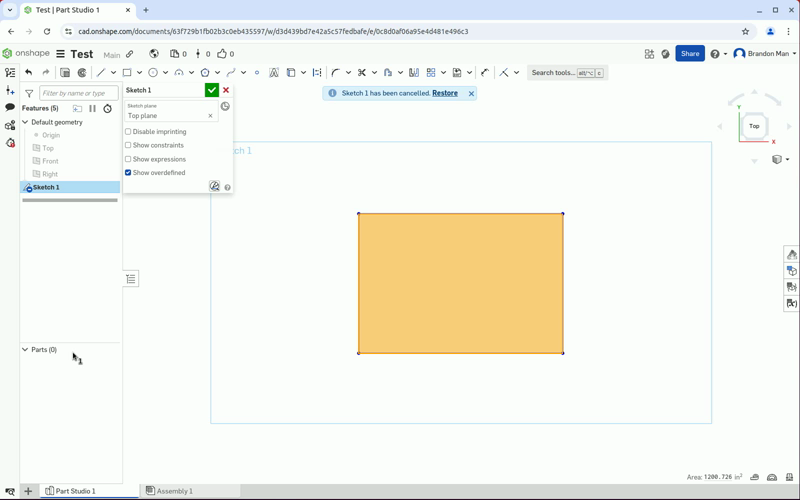
key(shift+y)
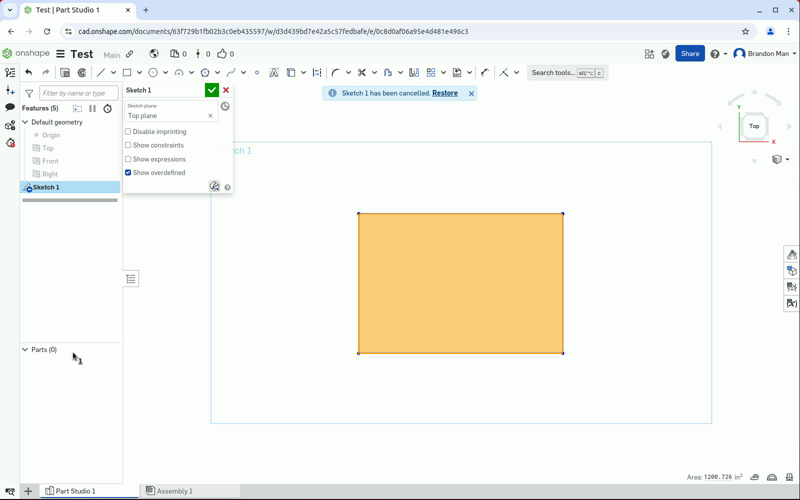
key(shift+e)
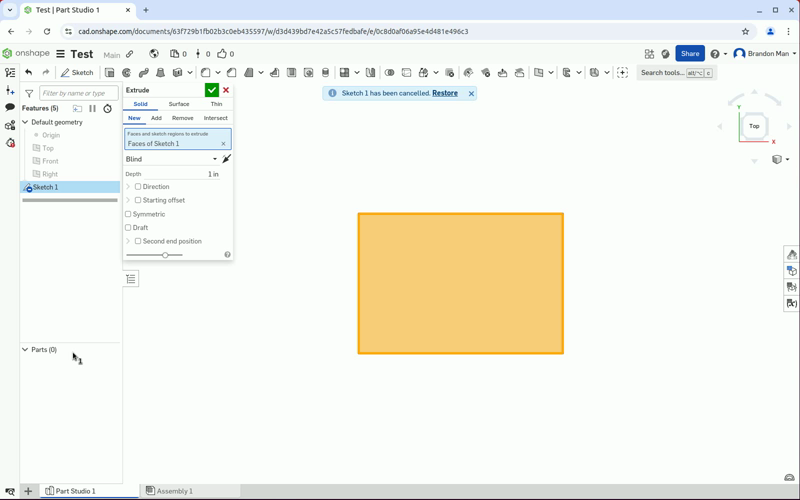
mouse_move(143, 106)
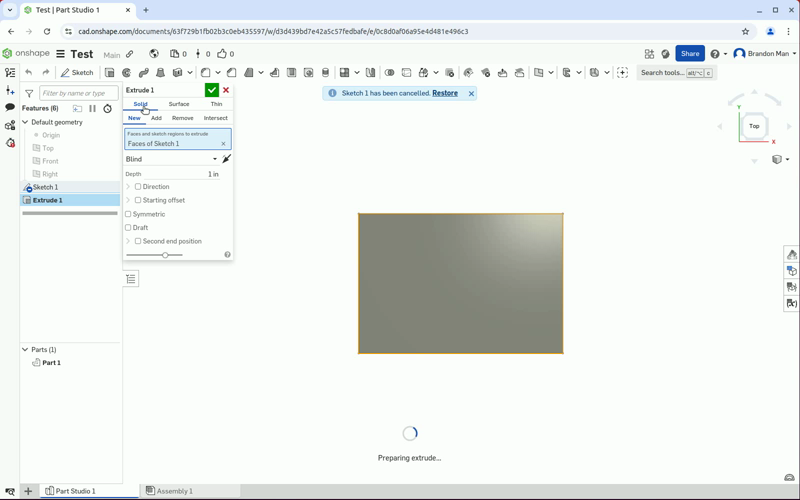
click(143, 106)
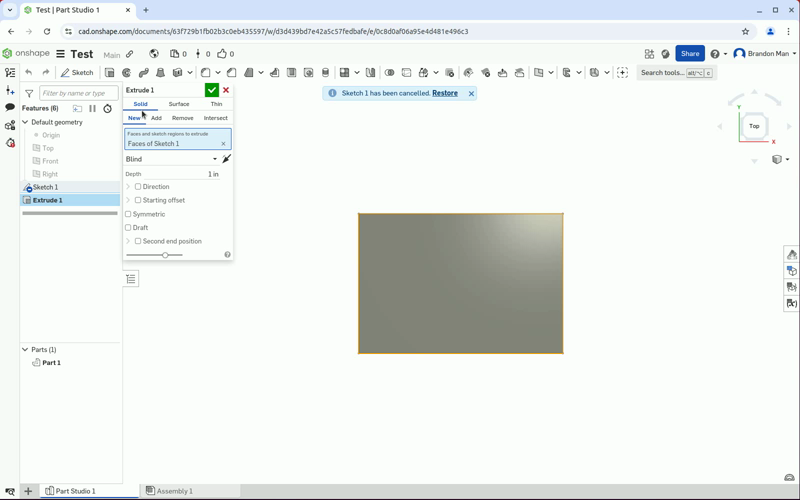
mouse_move(137, 120)
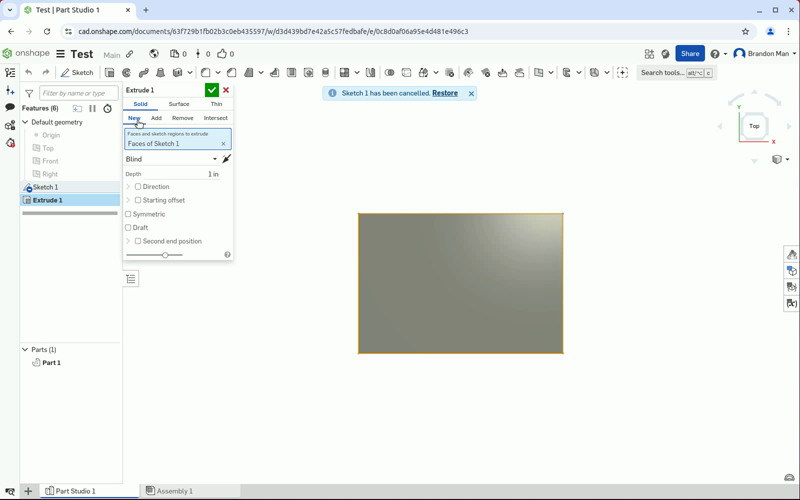
click(137, 120)
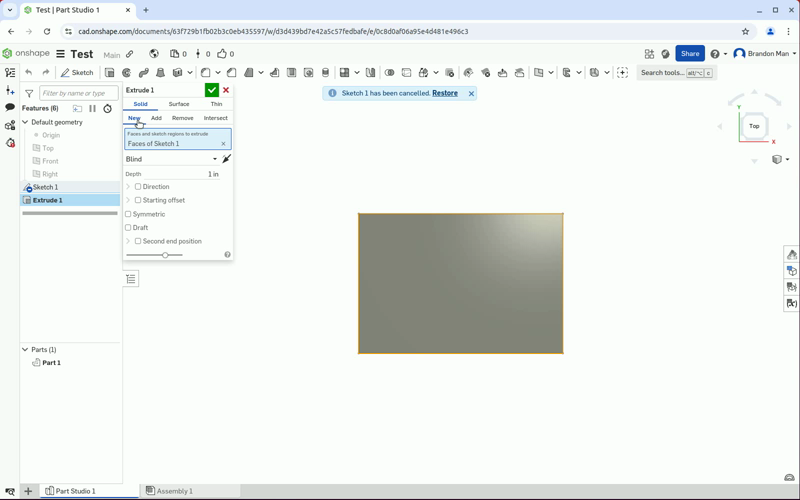
key(tab, 4)
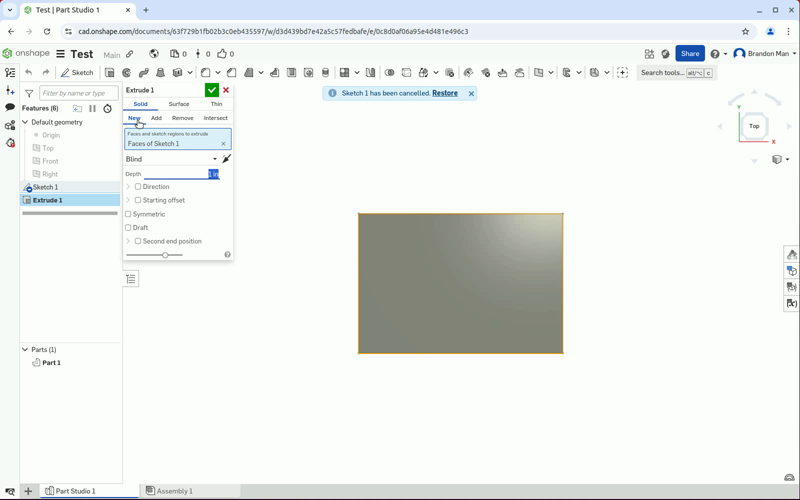
text(3.129)
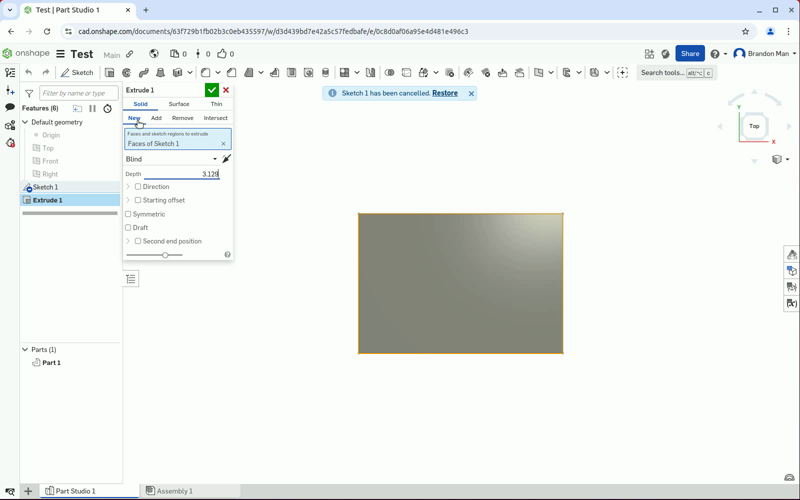
key(enter)
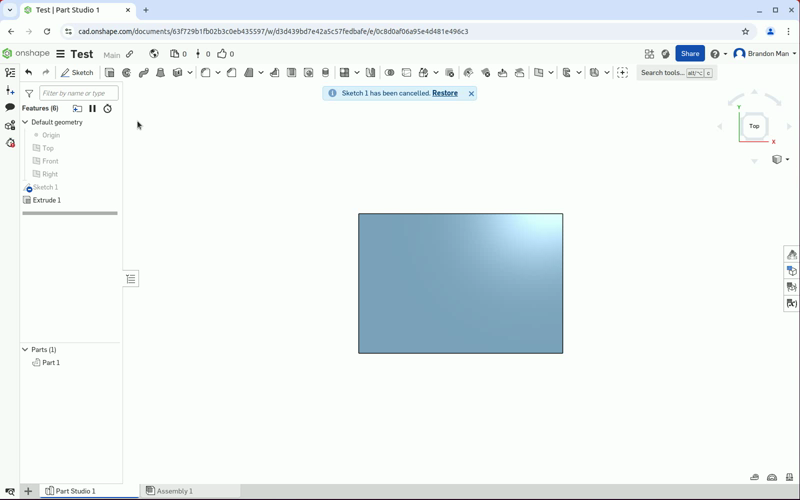
key(shift+h)
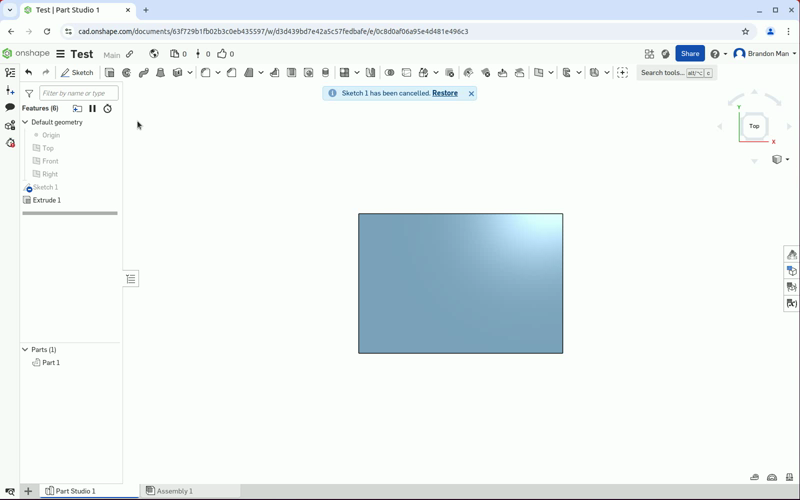
key(shift+h)
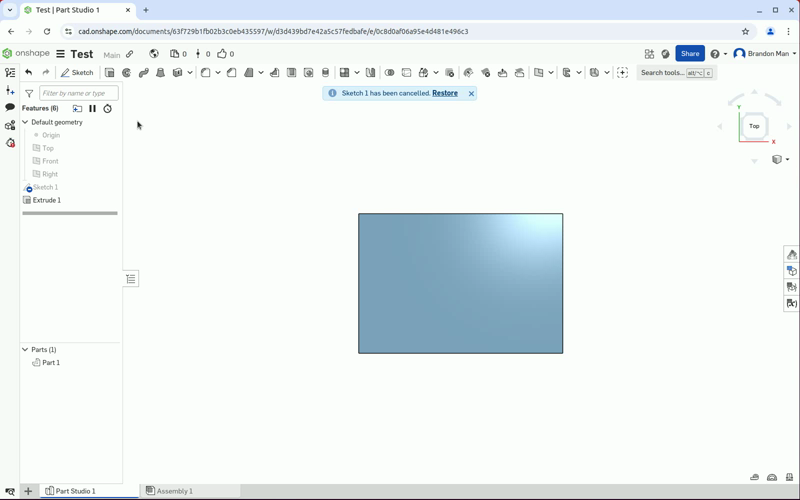
mouse_move(73, 189)
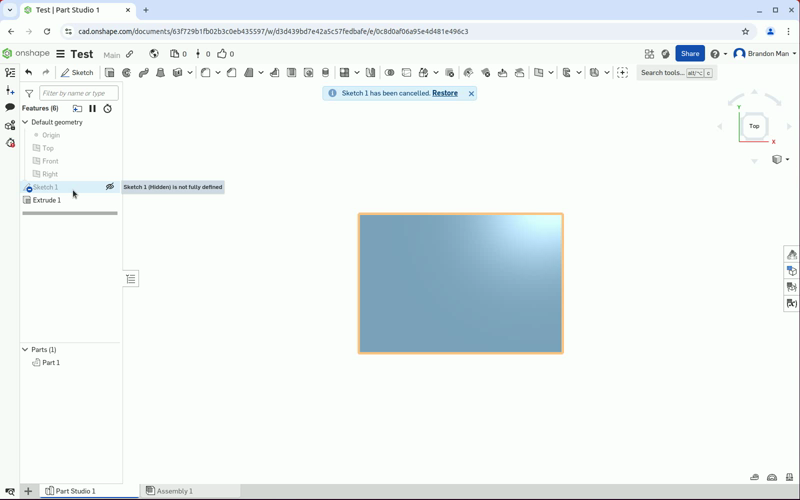
click(73, 189)
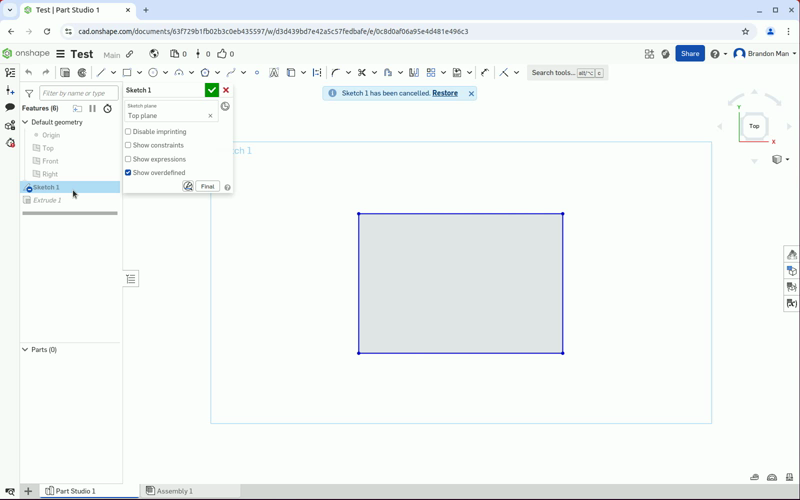
mouse_move(229, 92)
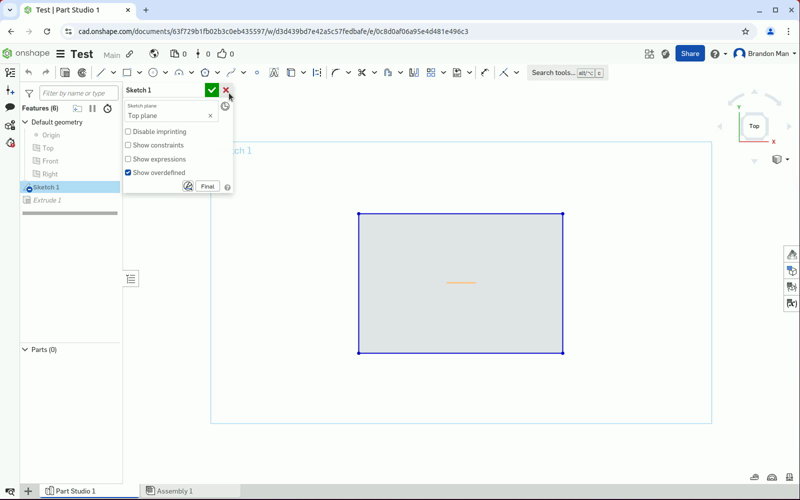
click(229, 92)
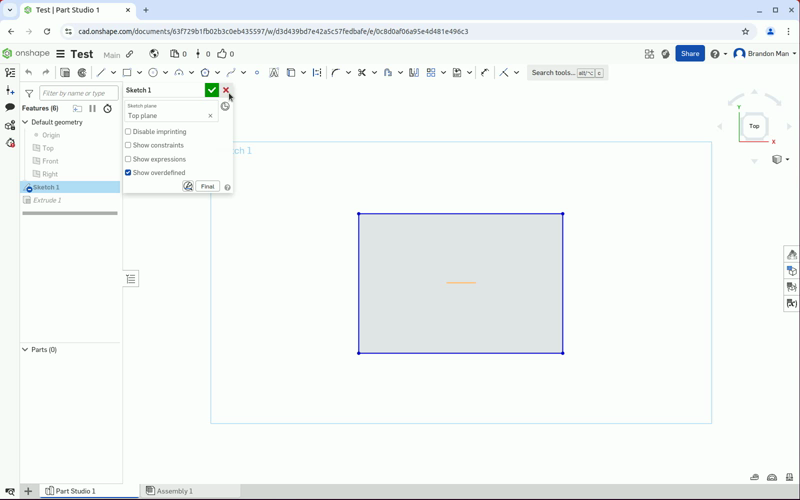
key(shift+s)
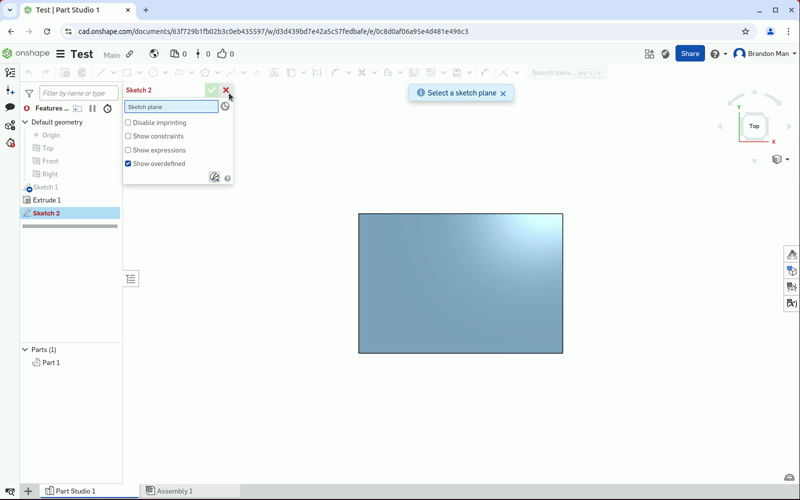
mouse_move(73, 150)
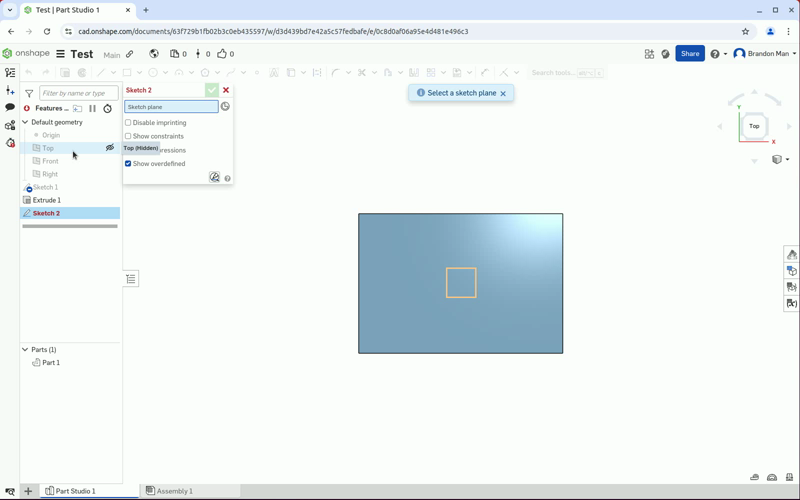
click(73, 150)
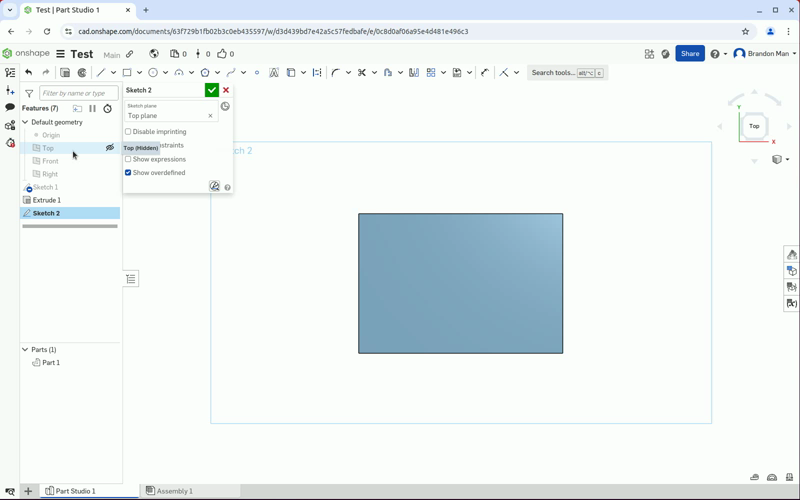
mouse_move(73, 352)
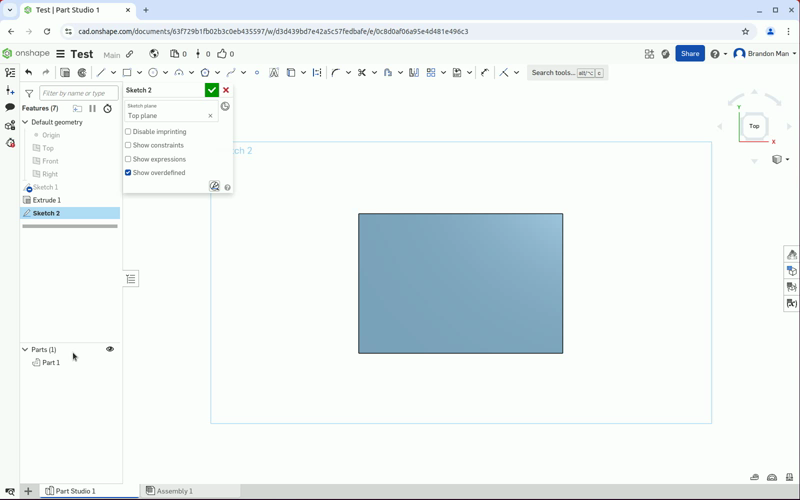
key(y)
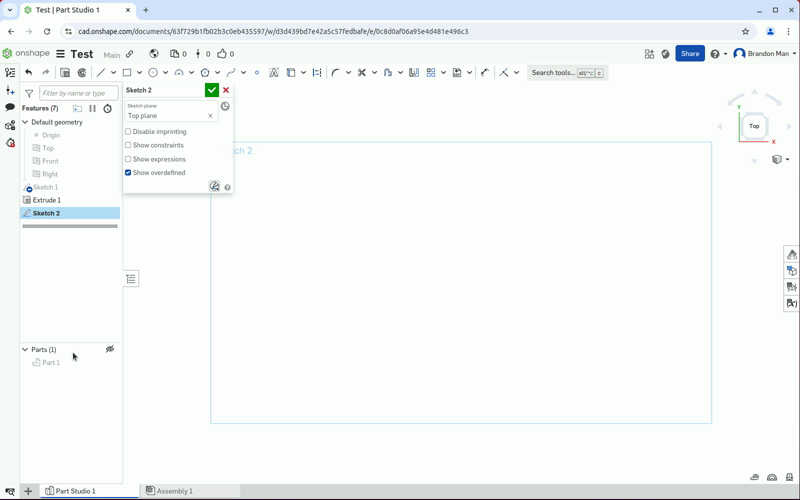
key(l)
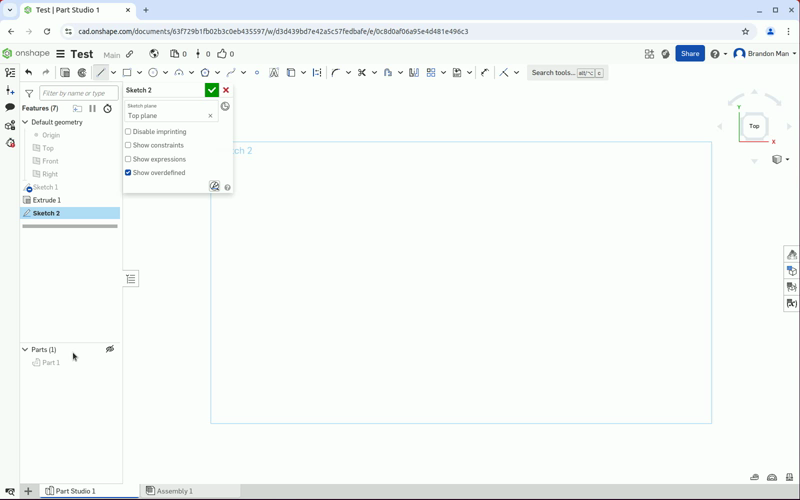
key_down(shift)
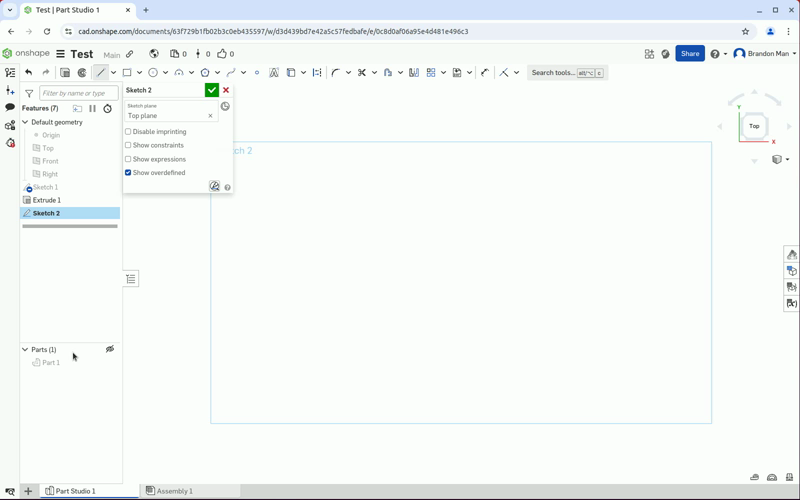
mouse_move(348, 363)
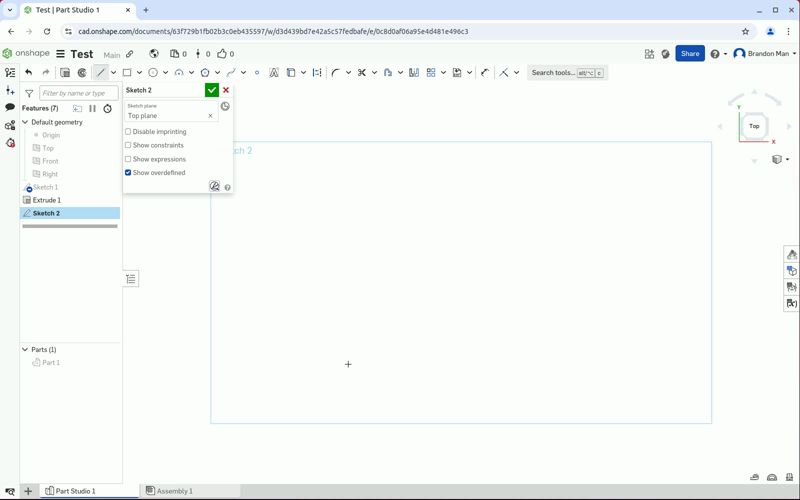
click(348, 363)
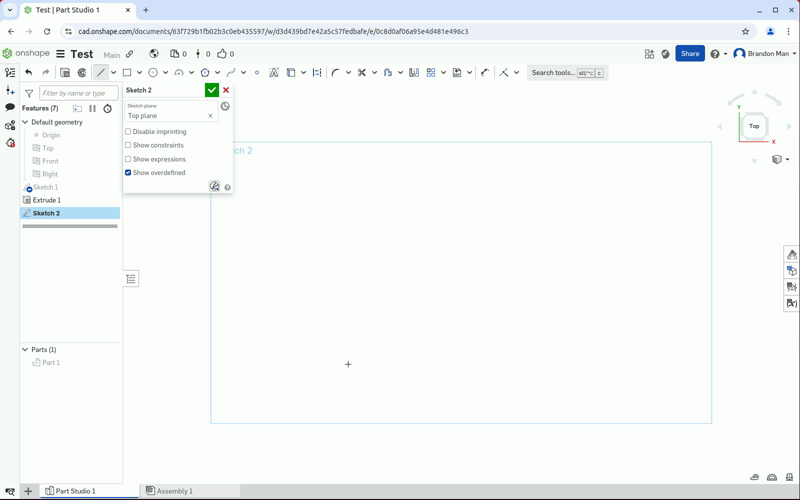
key_up(shift)
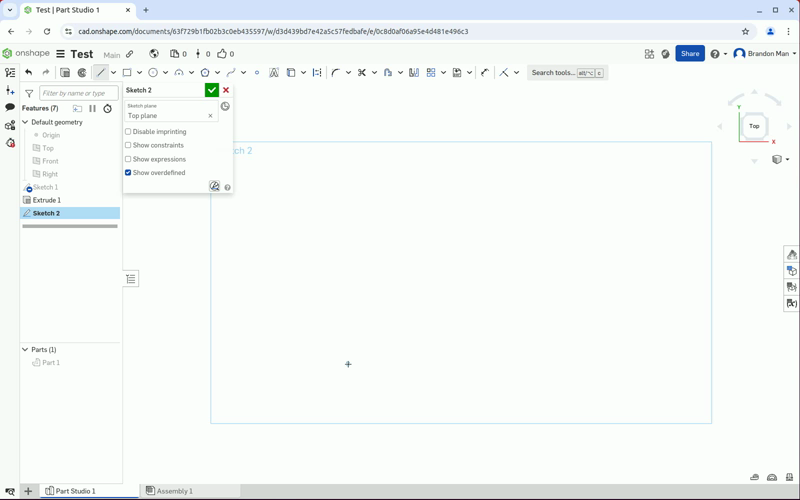
key_down(shift)
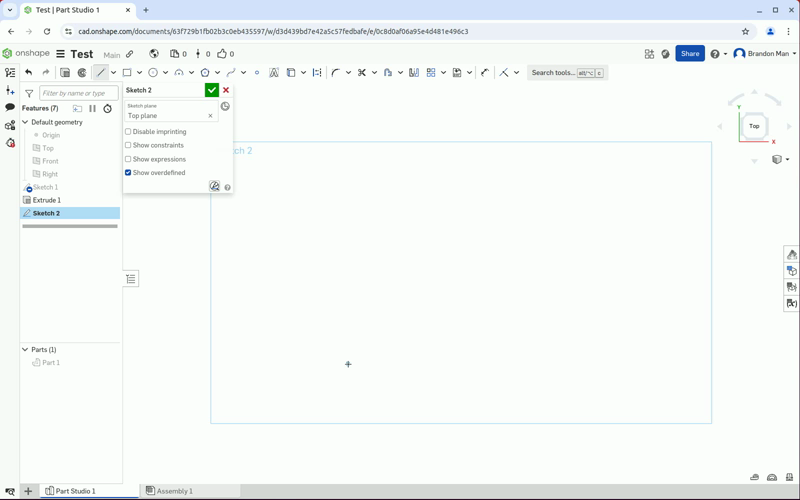
mouse_move(572, 363)
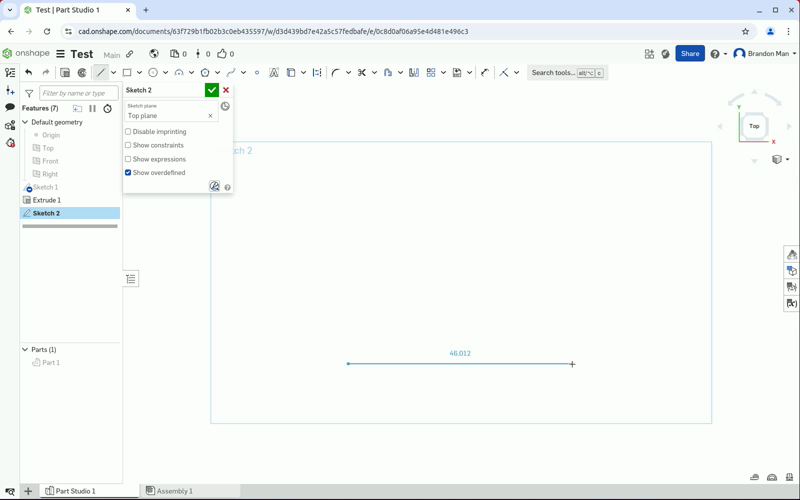
click(572, 363)
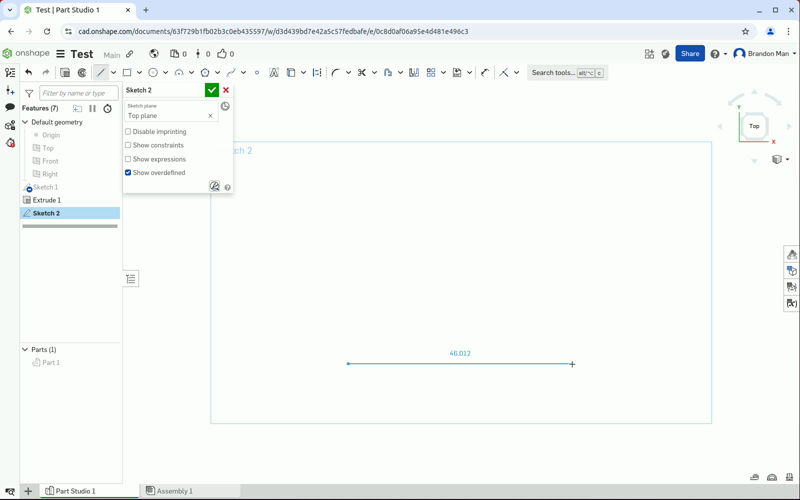
key_up(shift)
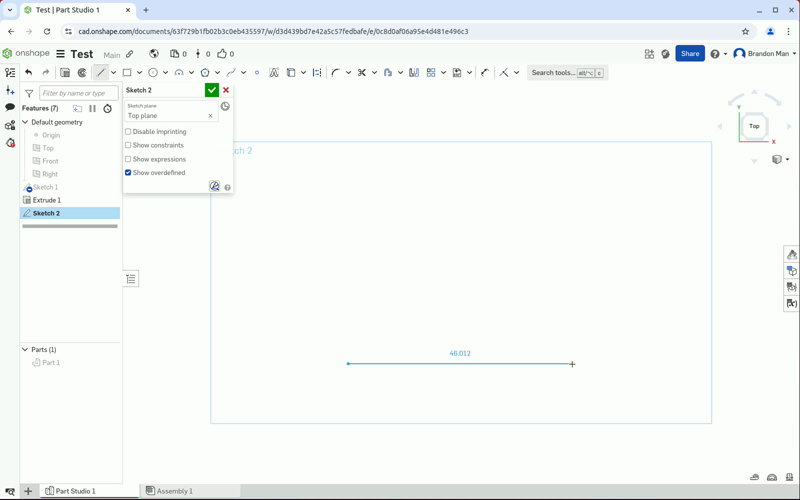
key_down(shift)
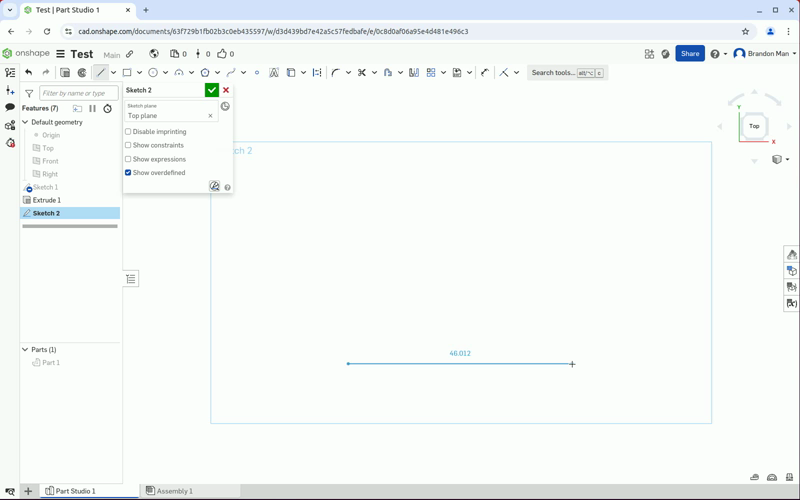
mouse_move(572, 203)
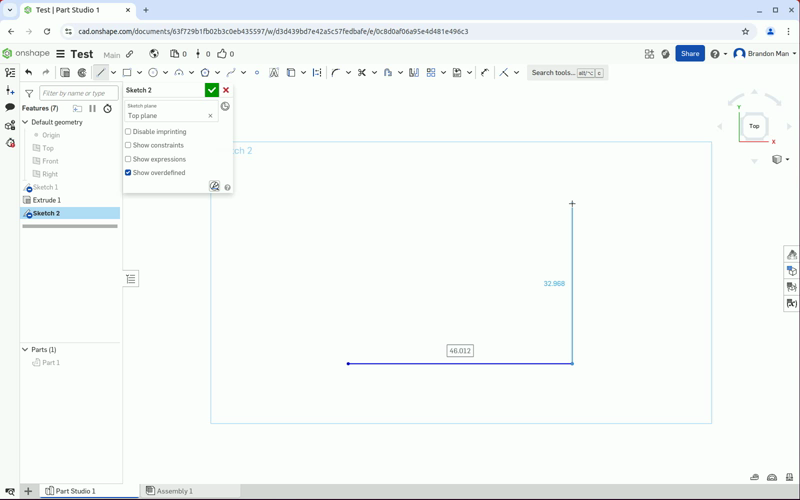
click(572, 203)
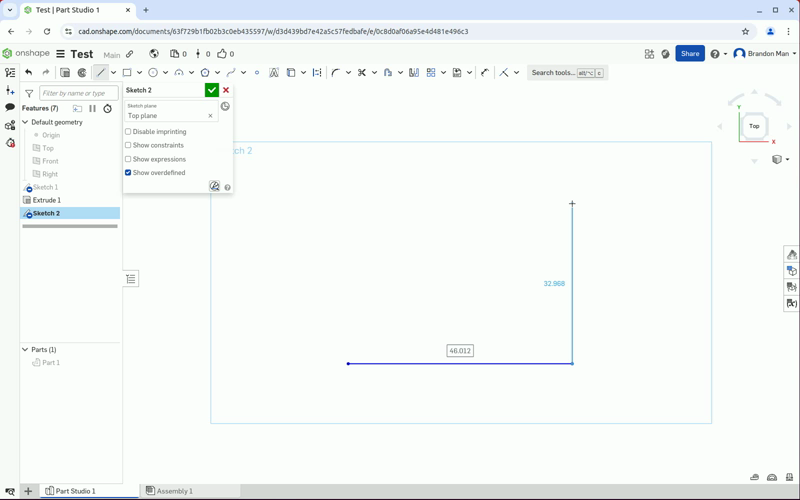
key_up(shift)
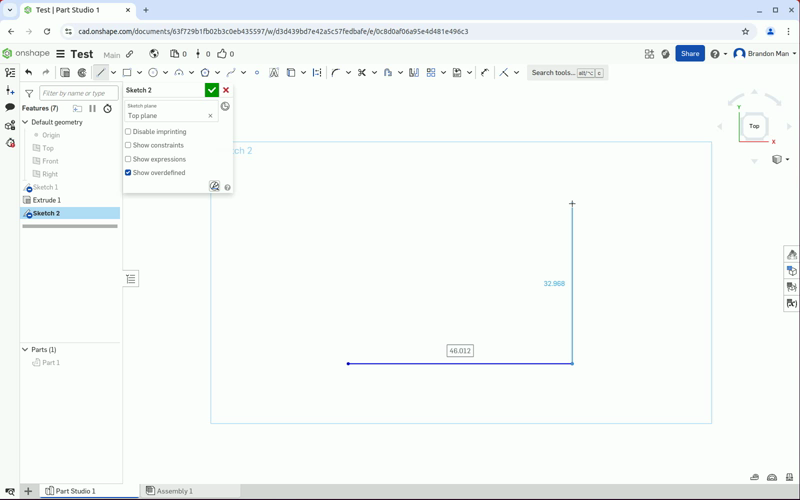
key_down(shift)
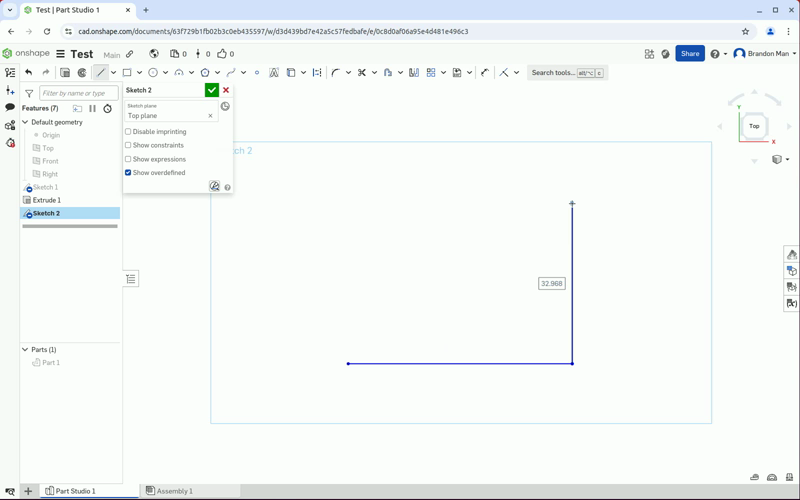
mouse_move(348, 203)
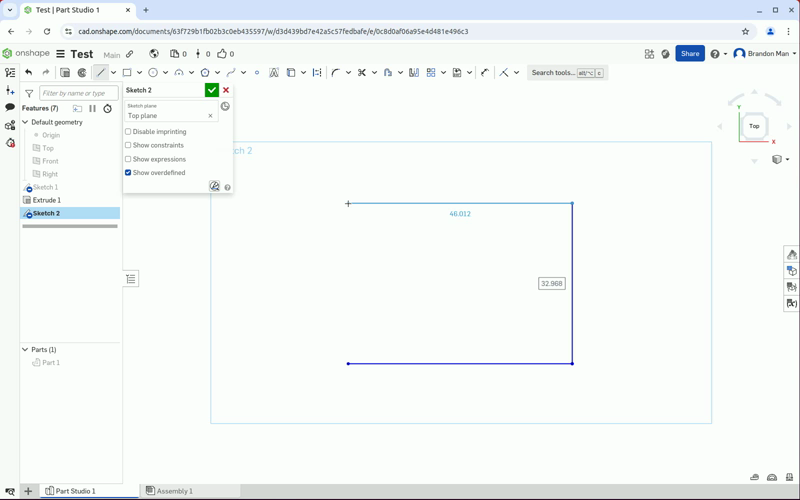
click(348, 203)
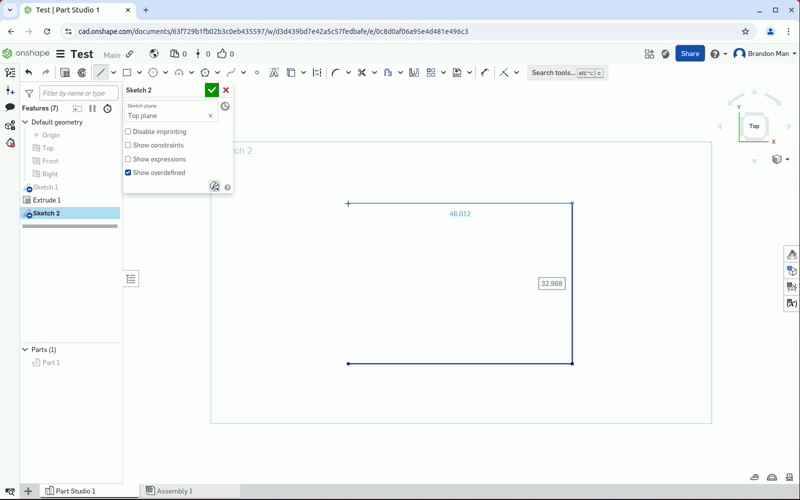
key_up(shift)
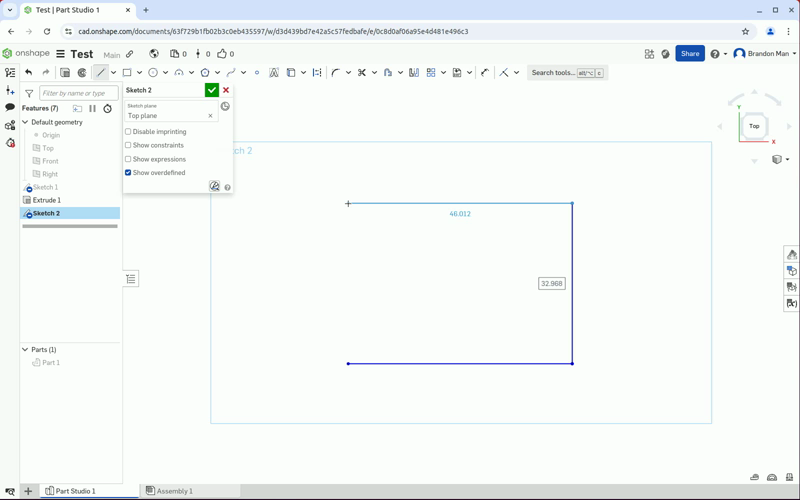
key_down(shift)
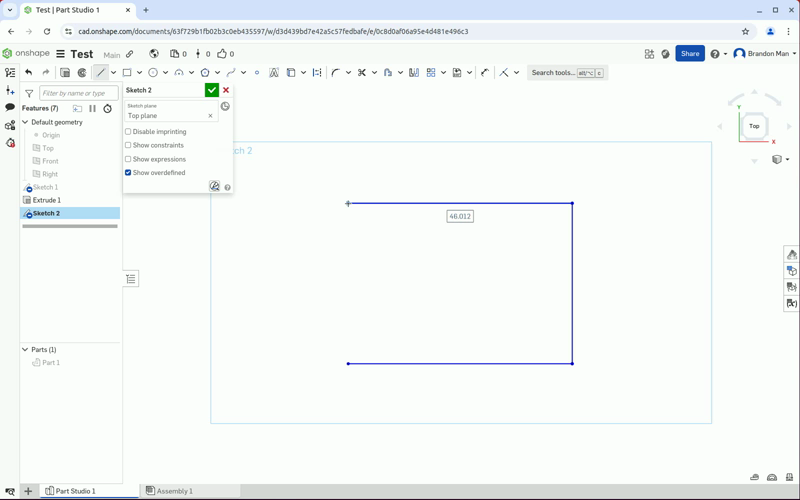
mouse_move(348, 363)
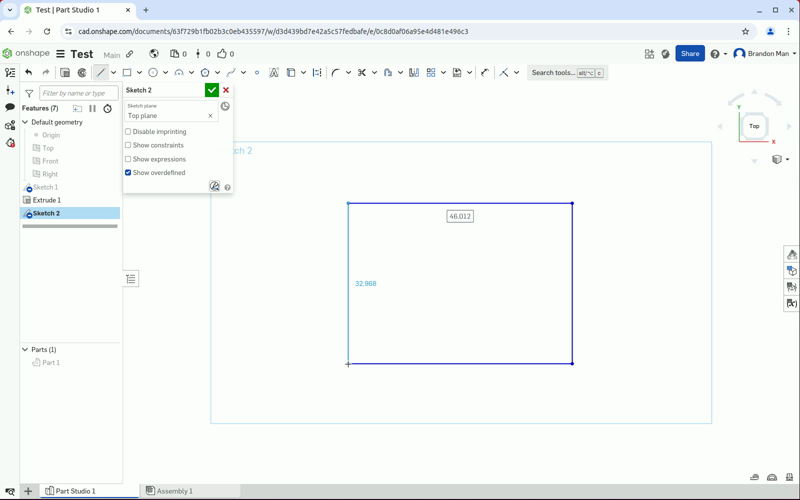
key_up(shift)
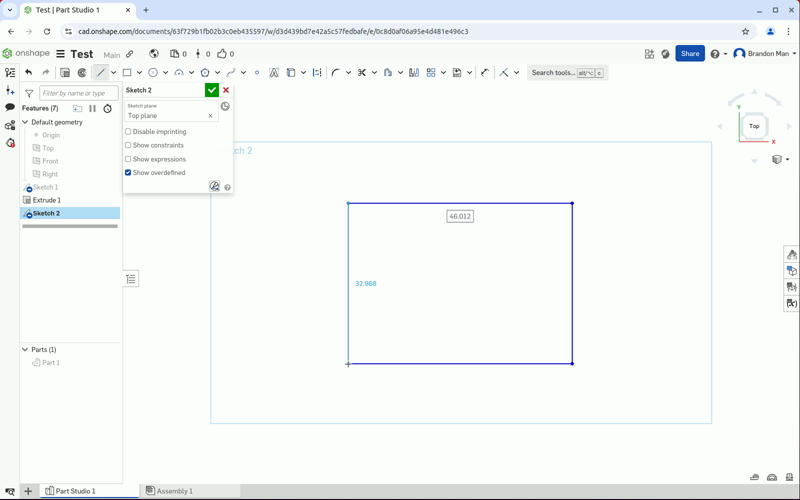
click(348, 363)
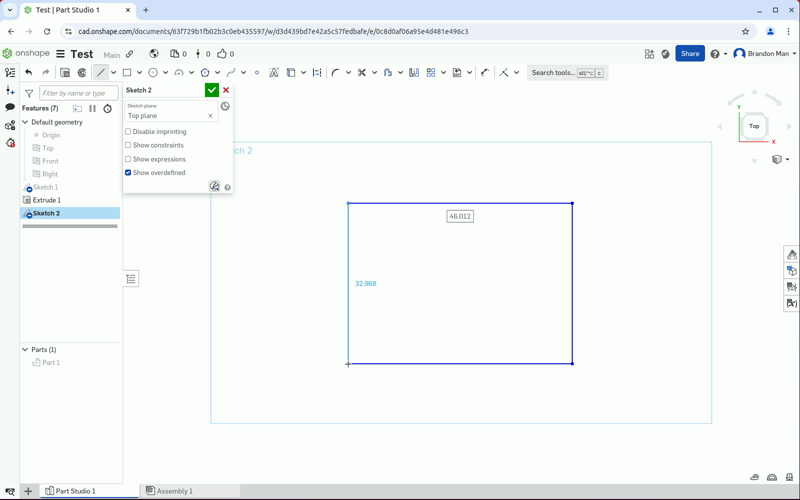
key(esc)
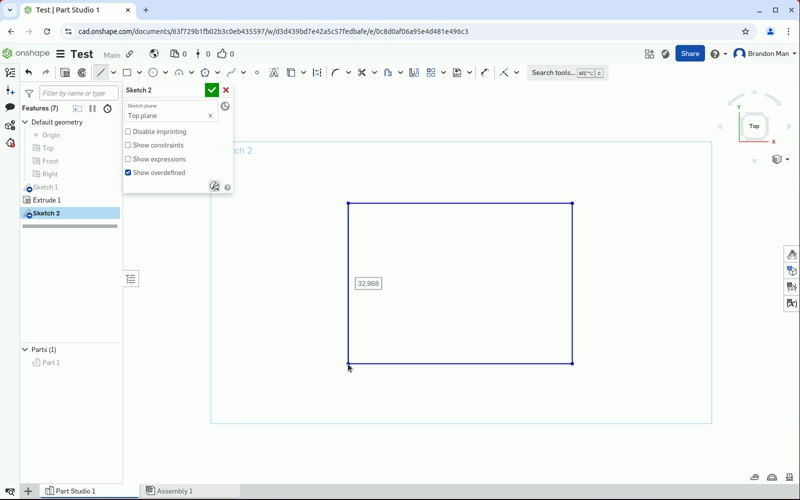
key(l)
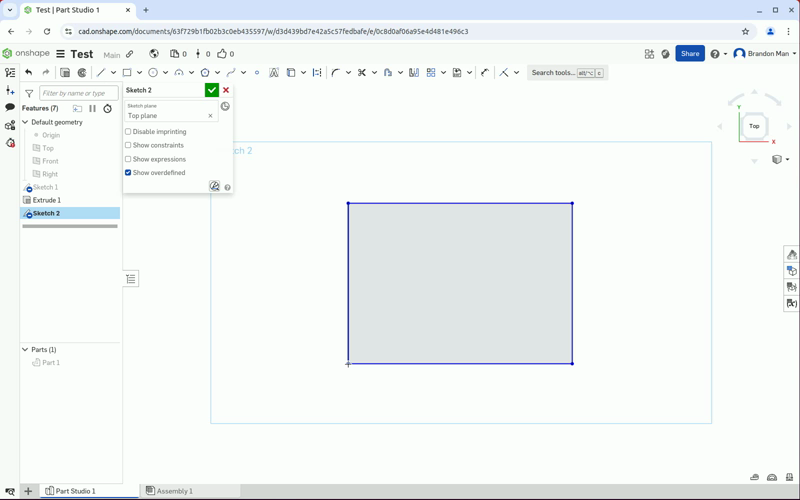
key_down(shift)
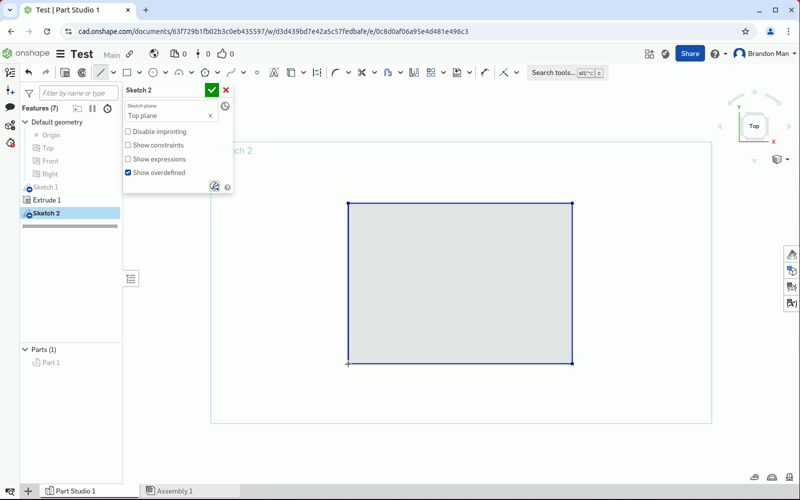
mouse_move(357, 354)
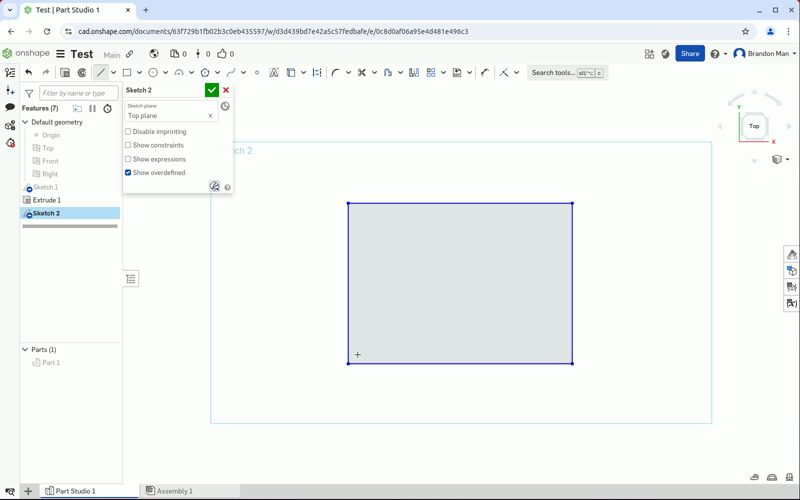
click(357, 354)
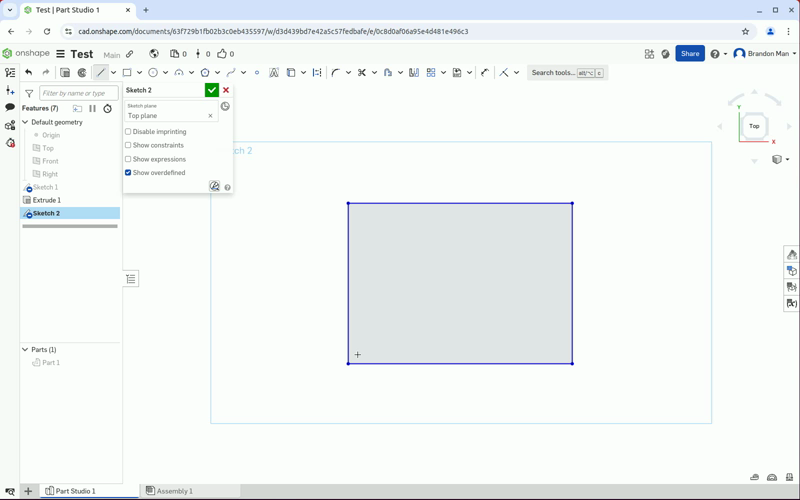
key_up(shift)
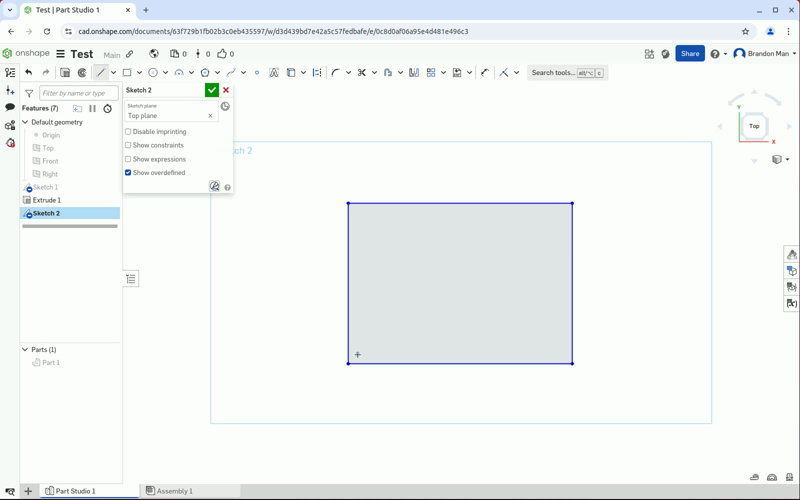
key_down(shift)
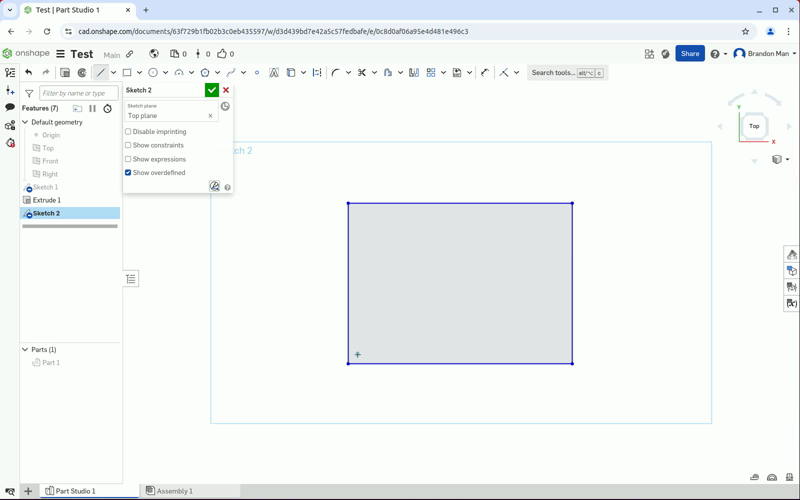
mouse_move(562, 354)
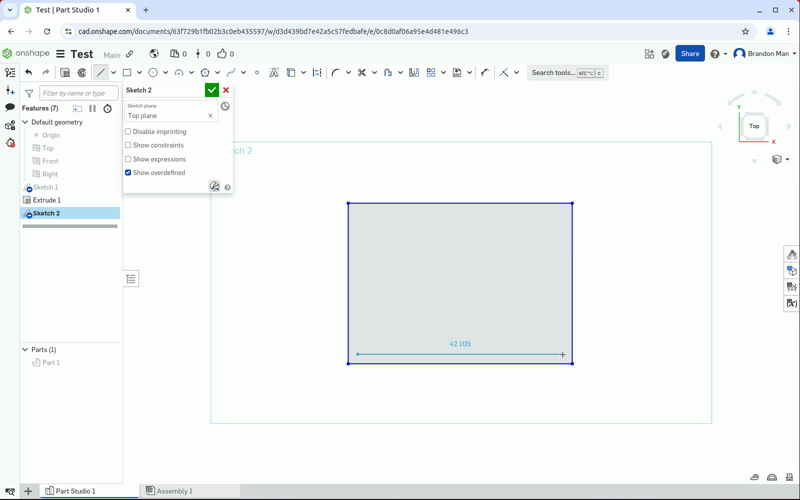
click(562, 354)
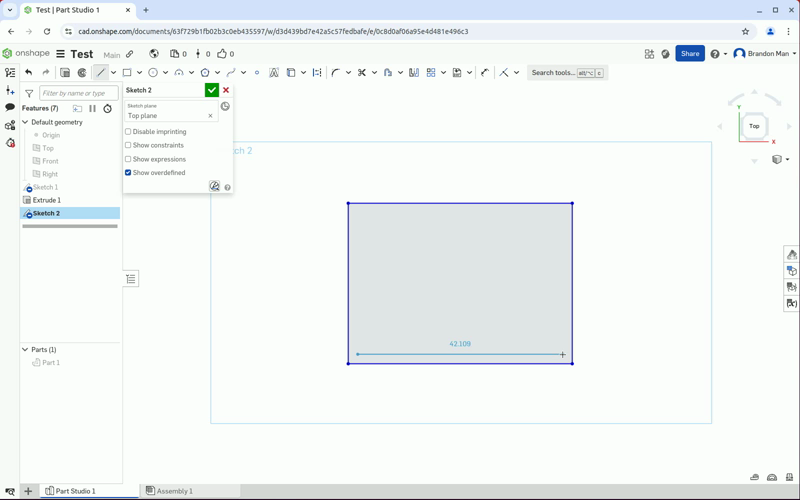
key_up(shift)
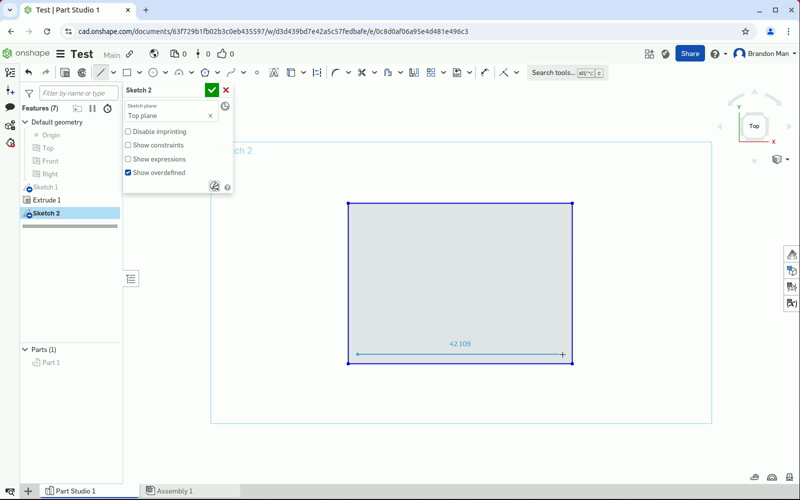
key_down(shift)
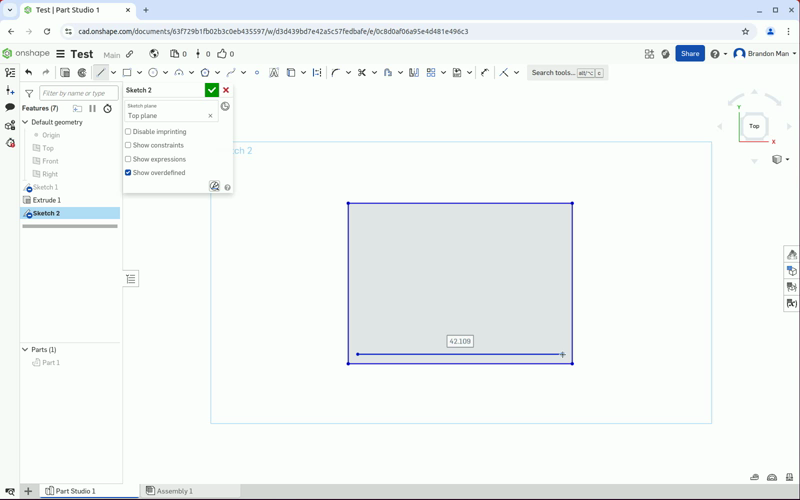
mouse_move(562, 213)
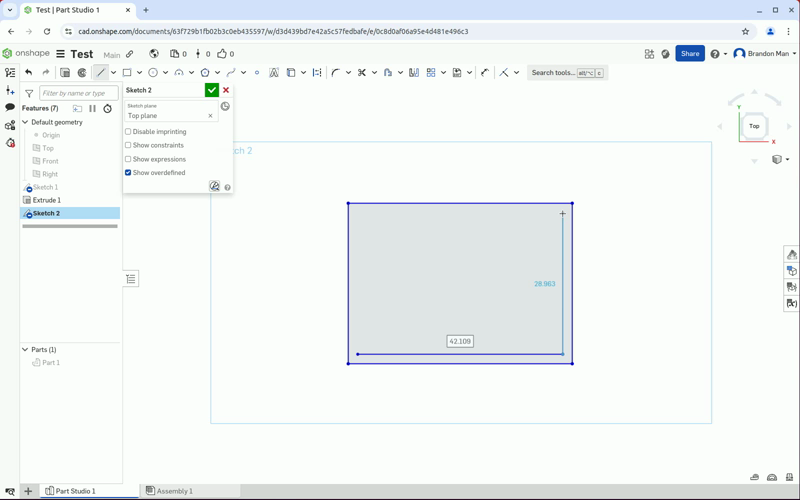
click(562, 213)
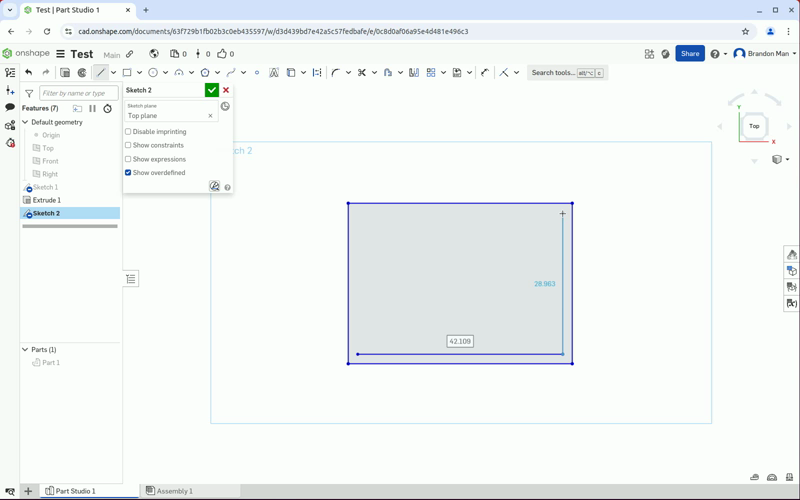
key_up(shift)
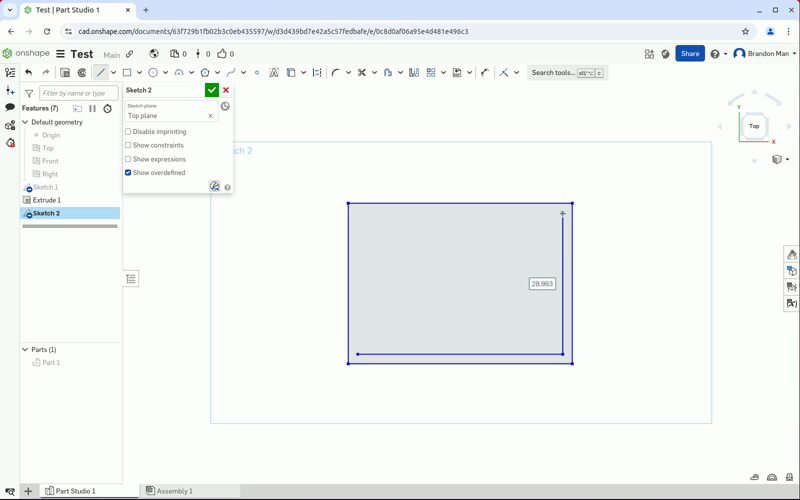
key_down(shift)
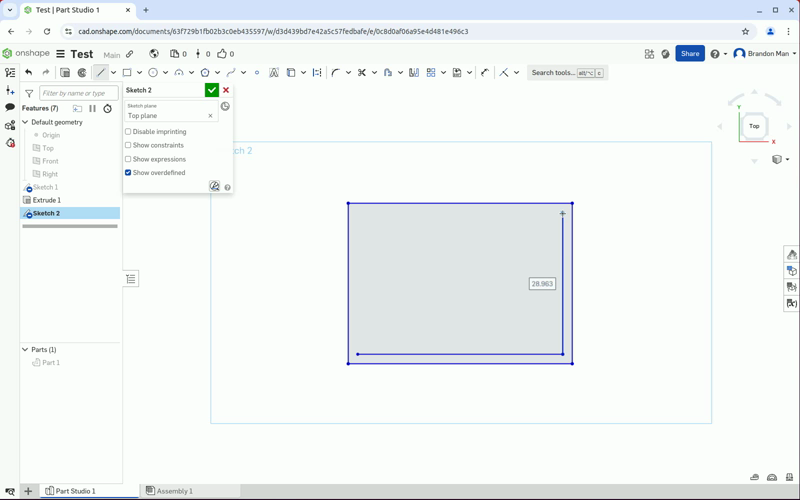
mouse_move(357, 213)
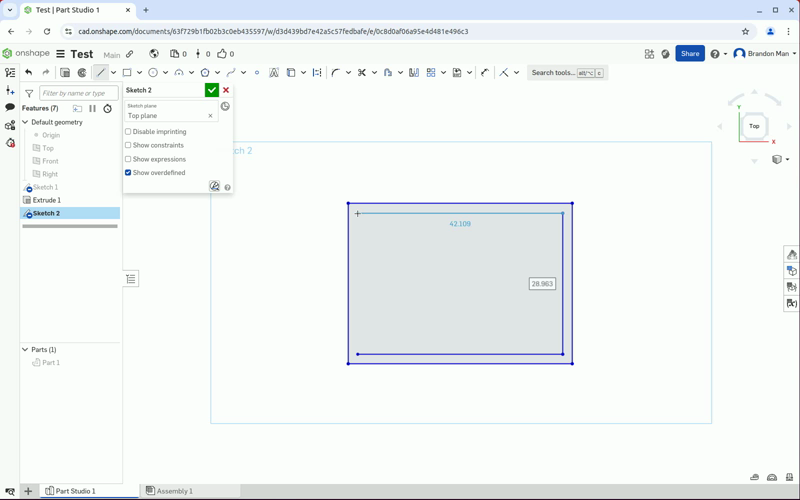
click(357, 213)
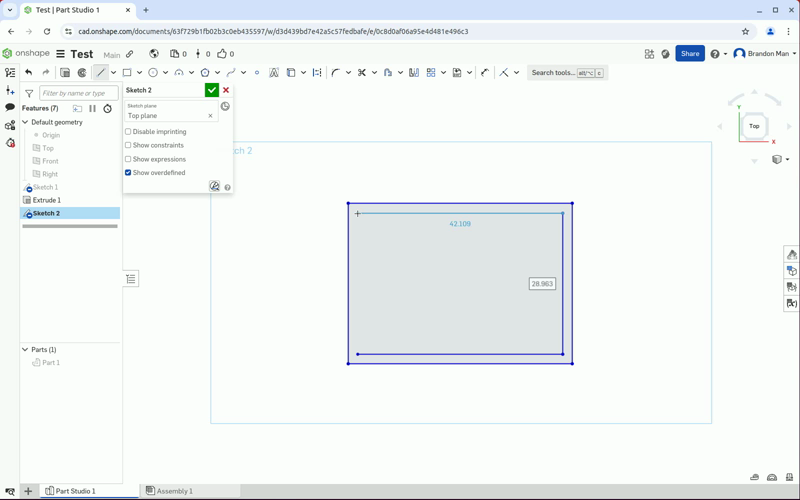
key_up(shift)
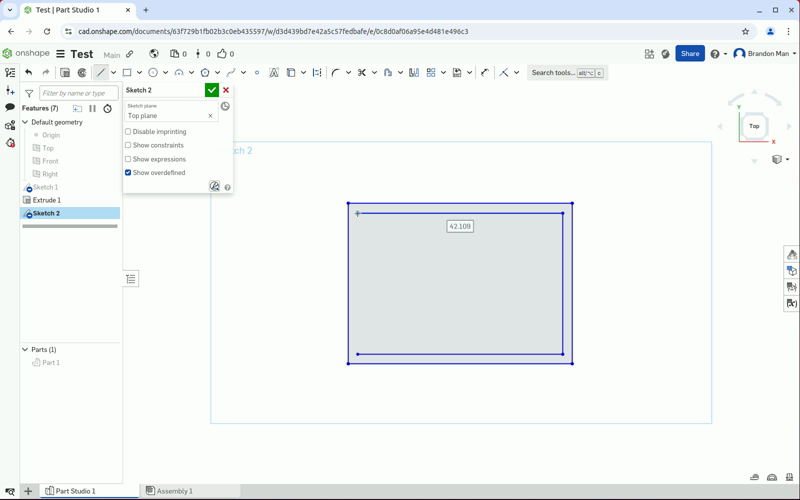
key_down(shift)
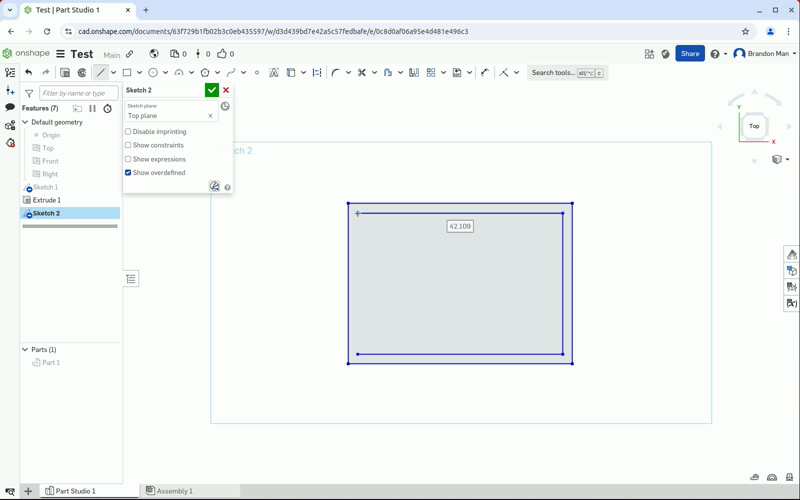
mouse_move(357, 354)
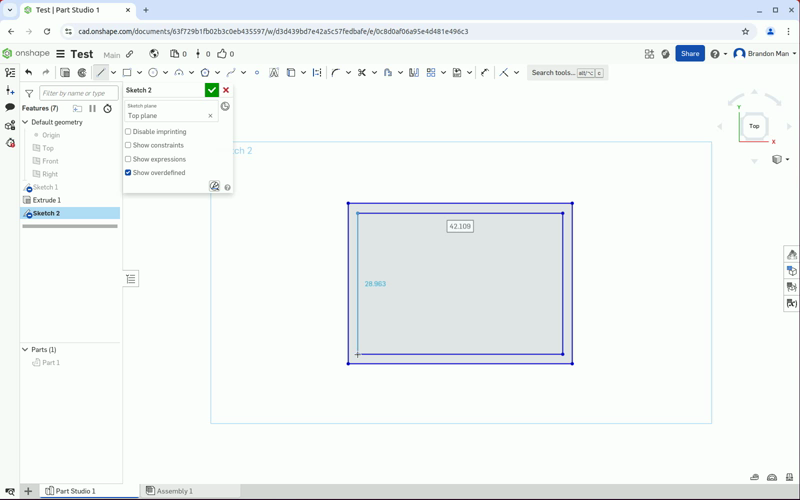
key_up(shift)
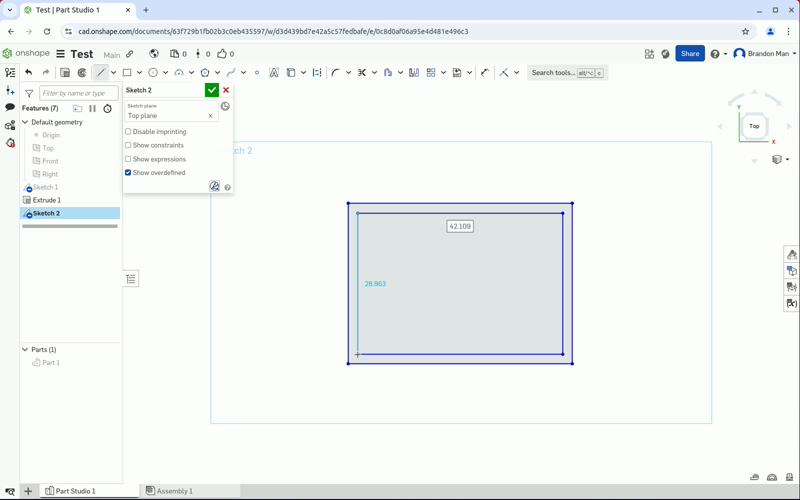
click(357, 354)
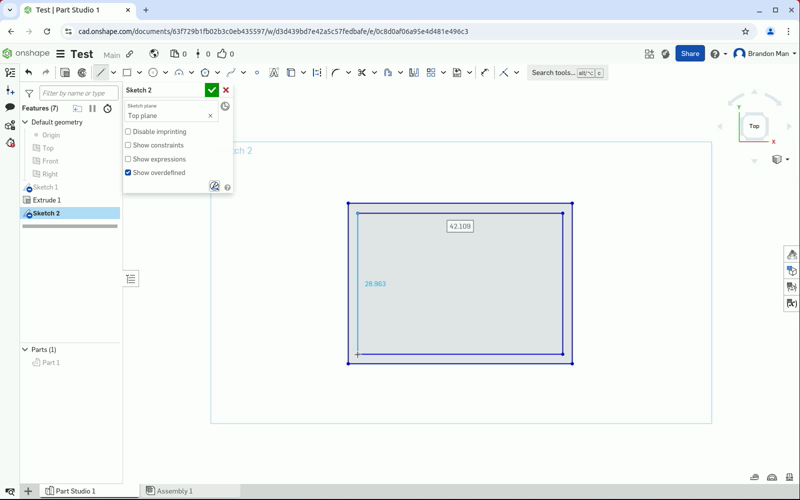
key(esc)
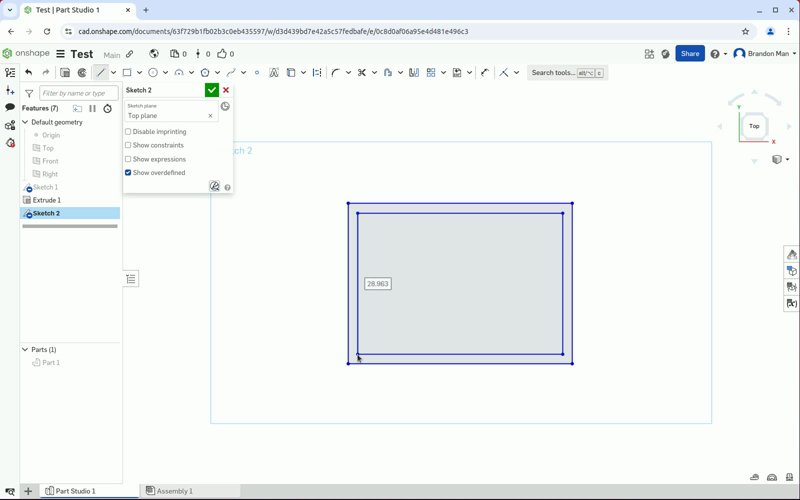
mouse_move(379, 359)
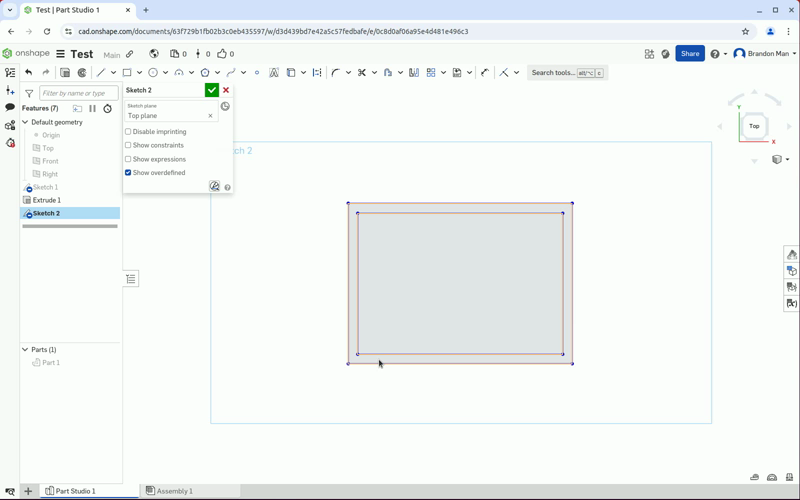
click(379, 359)
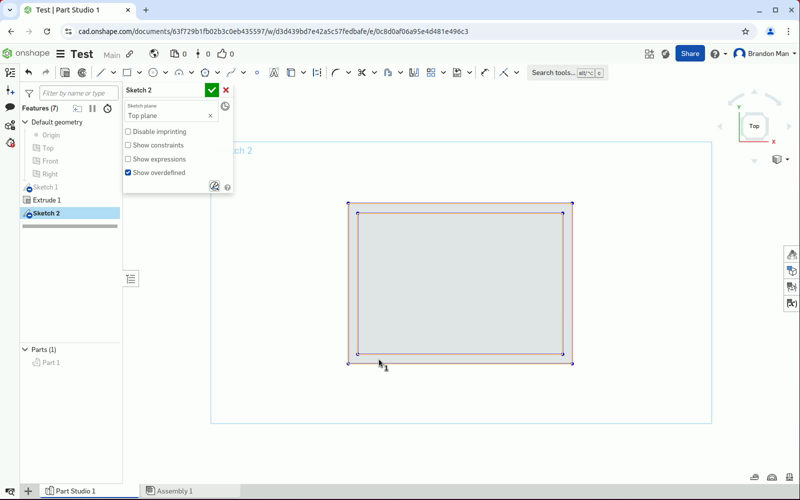
mouse_move(73, 352)
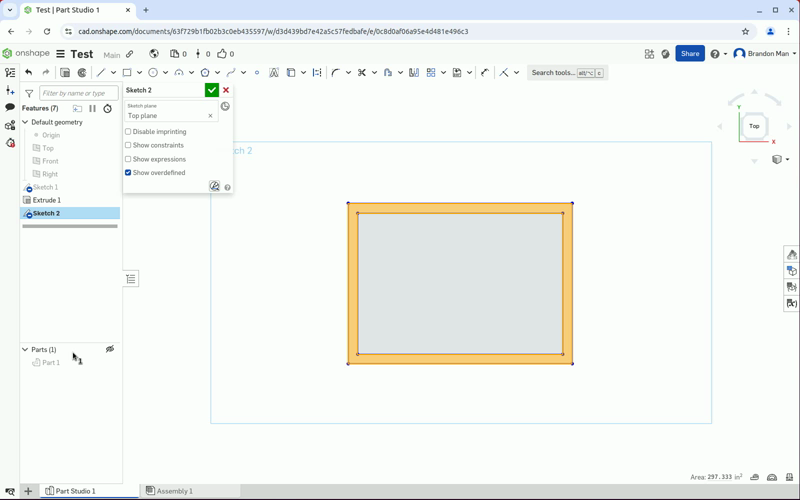
key(shift+y)
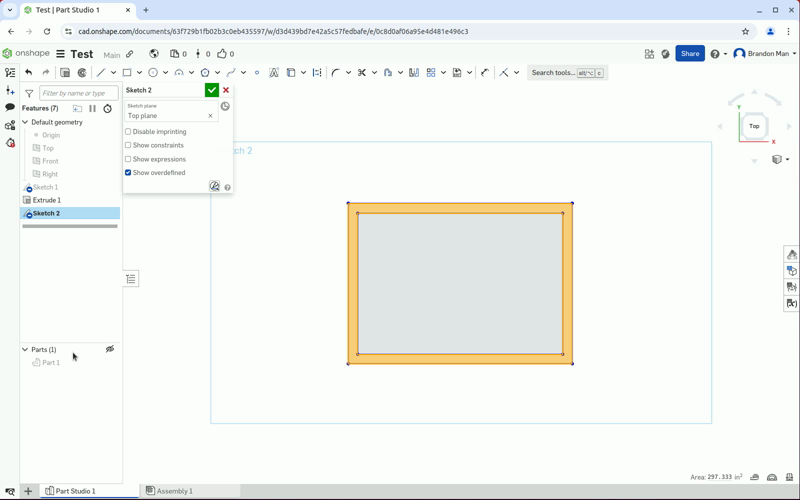
key(shift+e)
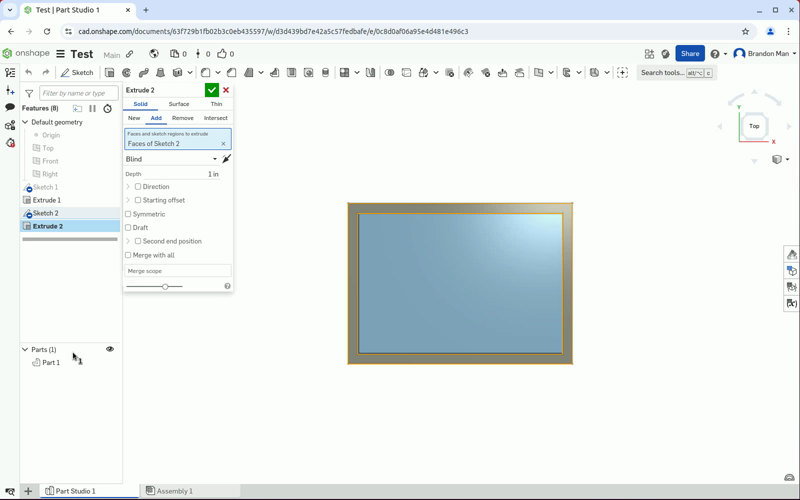
mouse_move(143, 106)
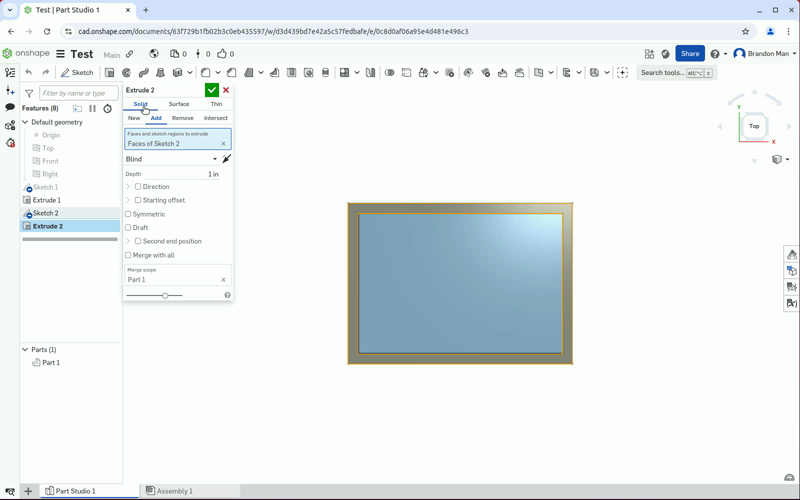
click(143, 106)
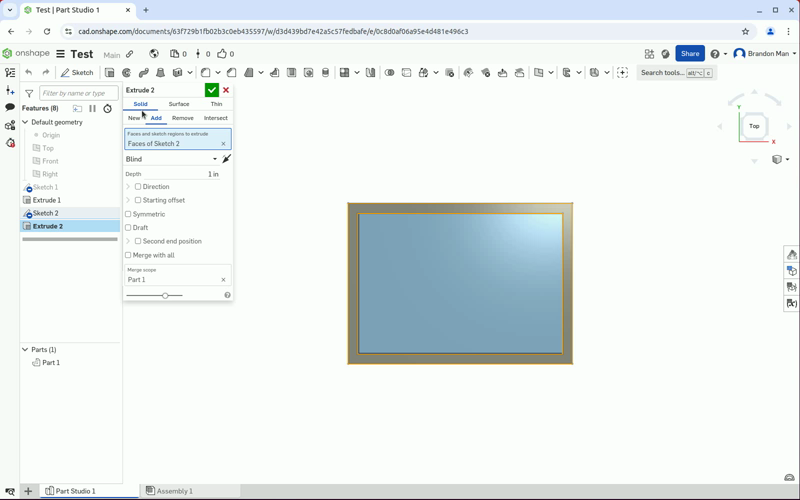
mouse_move(137, 120)
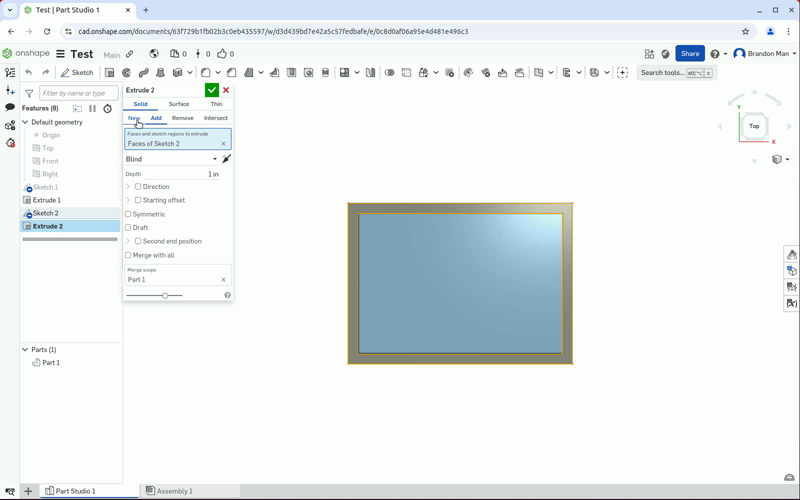
click(137, 120)
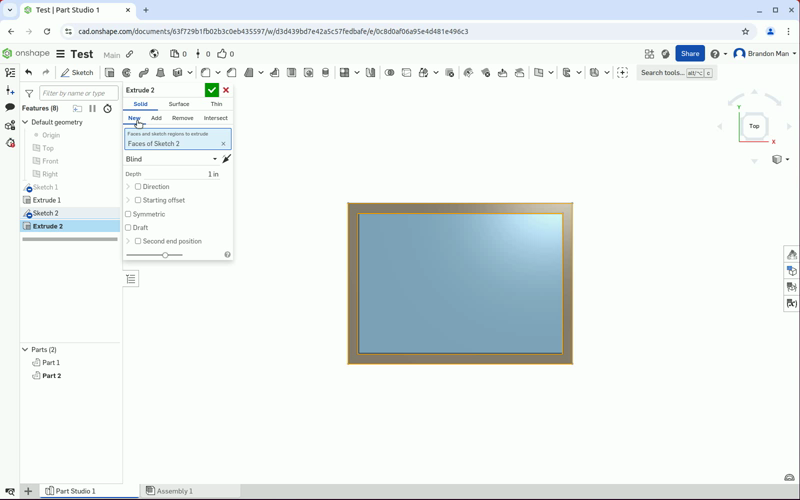
key(tab, 4)
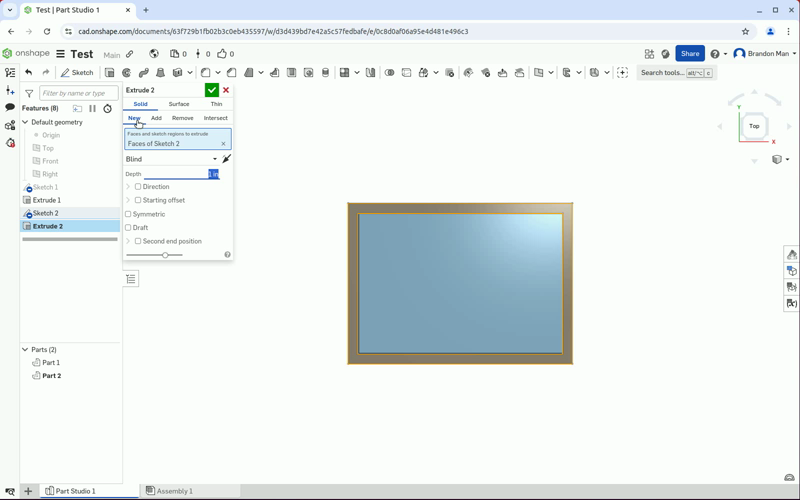
text(19.738)
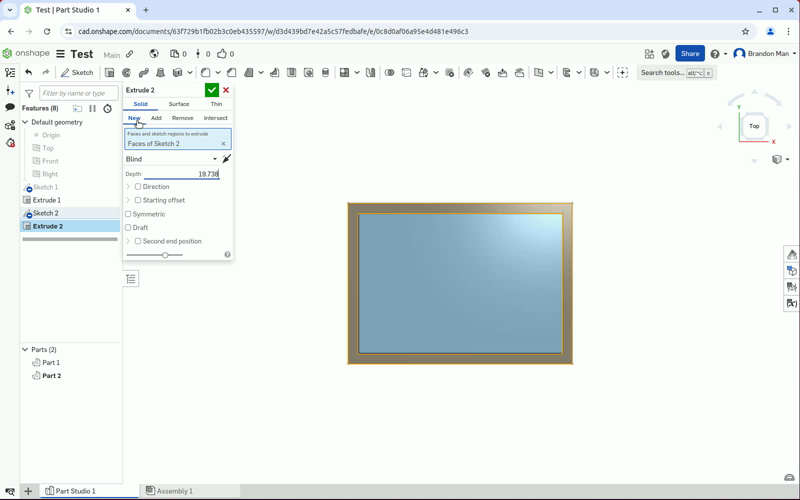
key(enter)
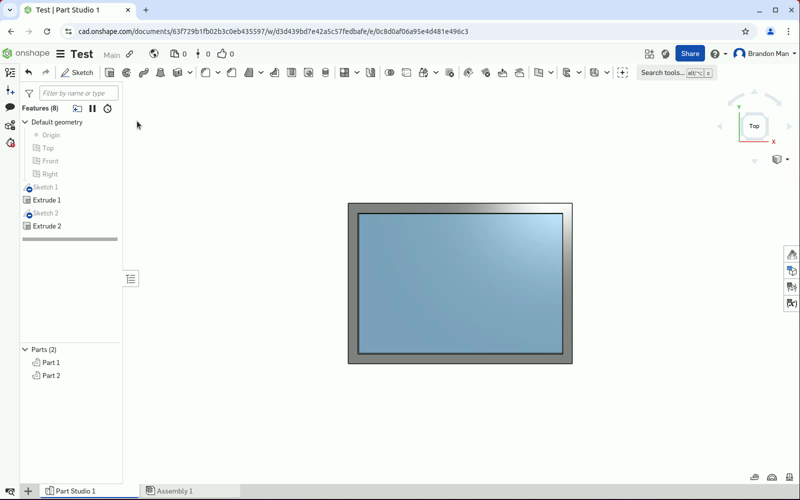
key(shift+h)
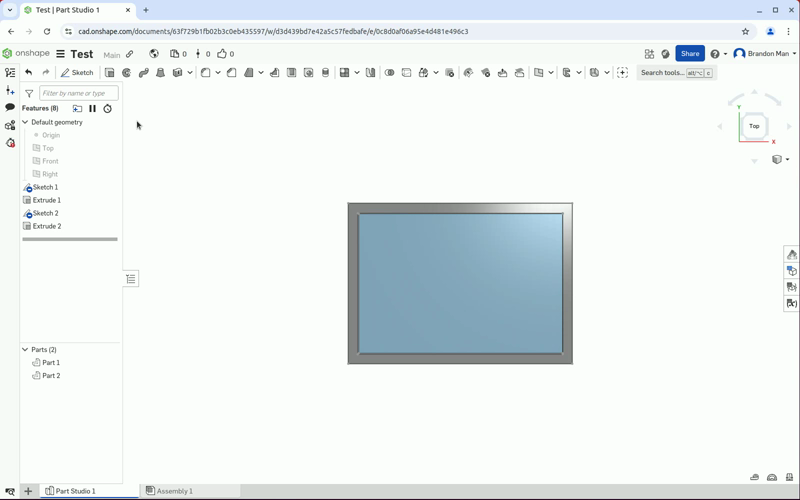
key(shift+h)
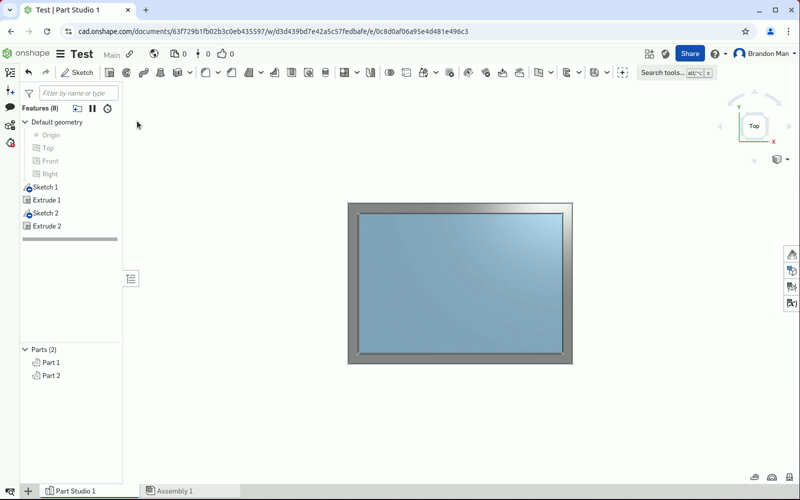
key(shift+7)
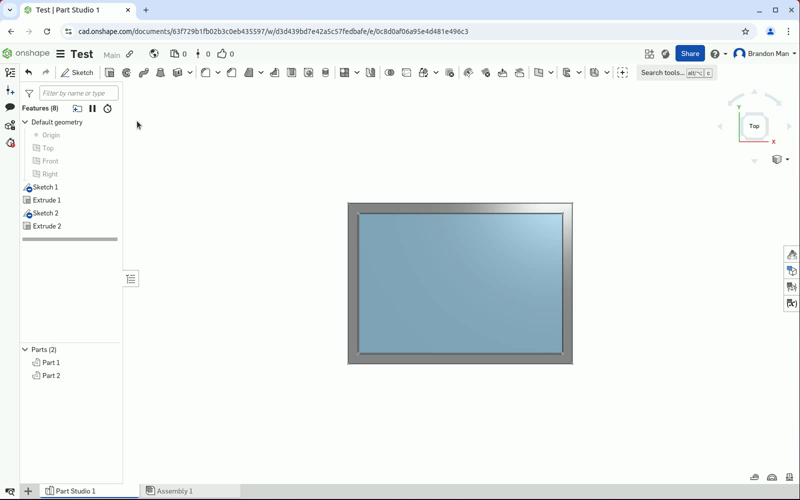
key(up, 3)
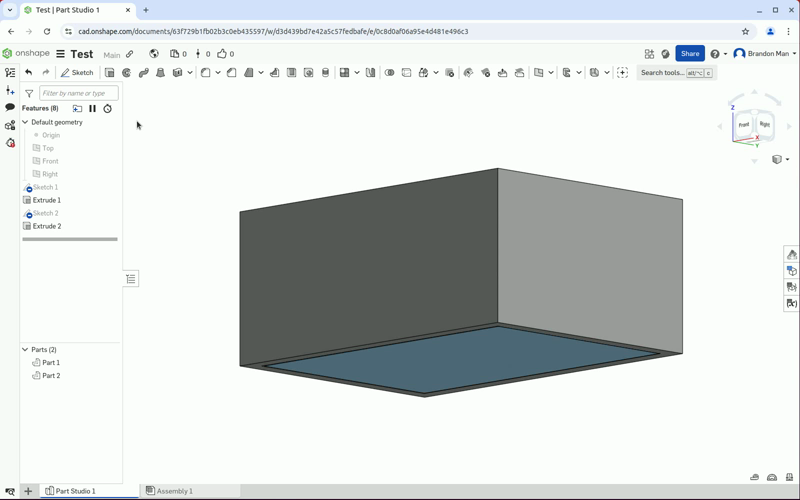
key(left, 3)
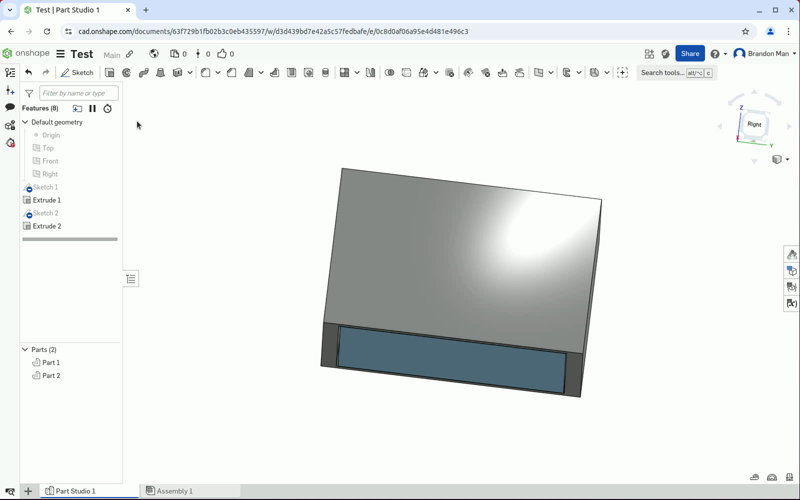
key(right, 3)
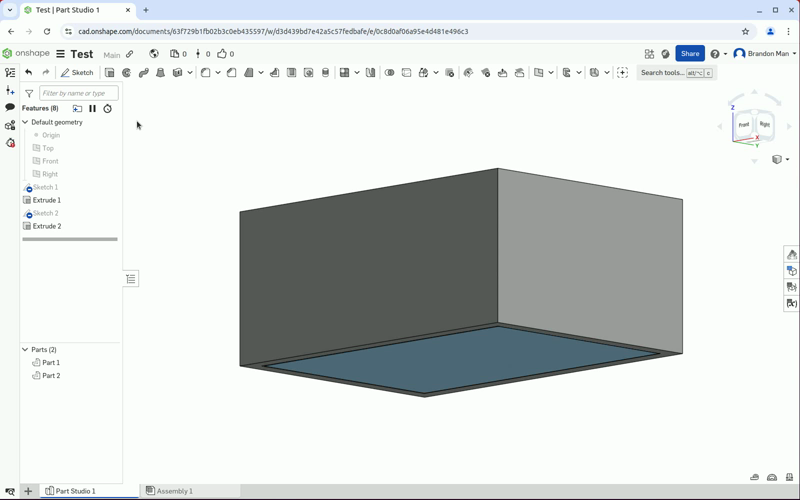
key(down, 3)
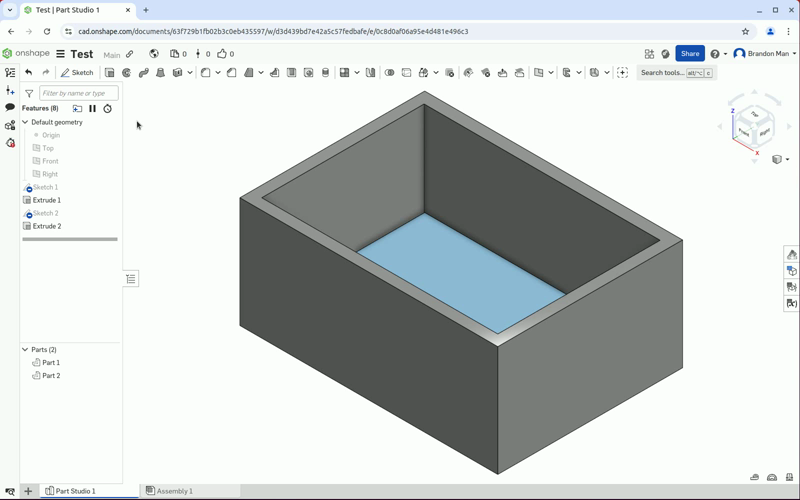
mouse_move(73, 189)
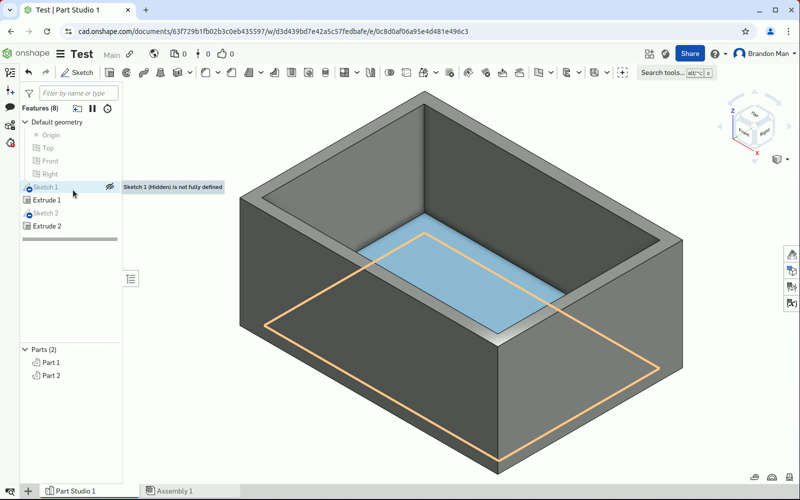
click(73, 189)